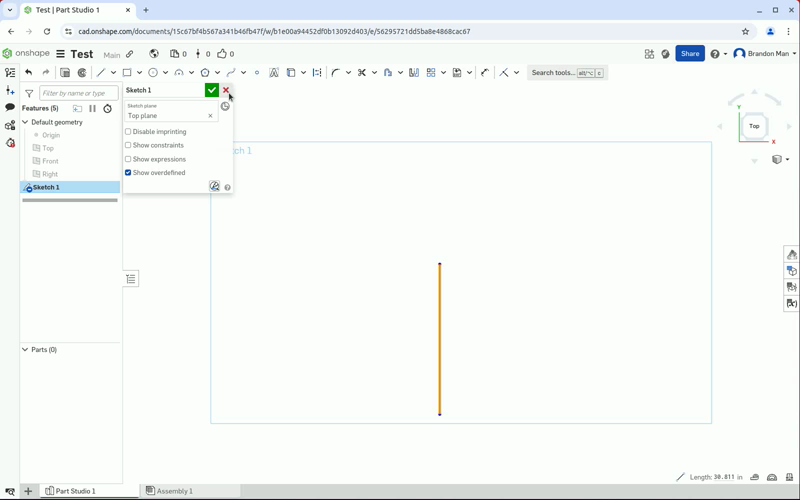
key(shift+h)
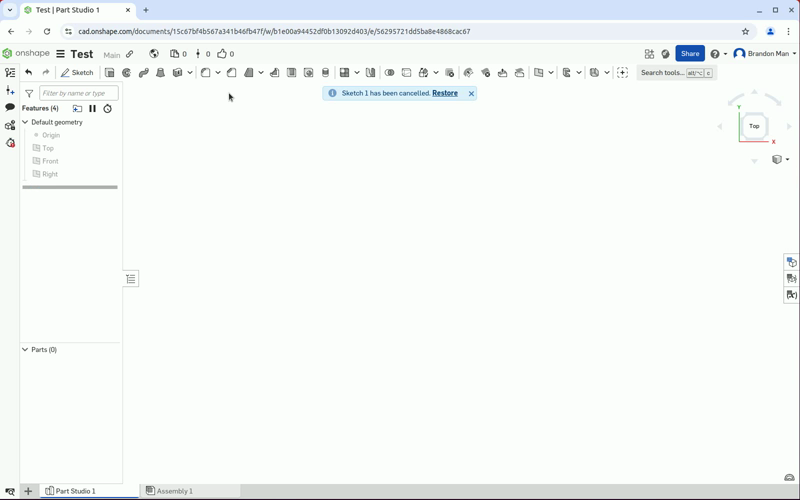
mouse_move(73, 352)
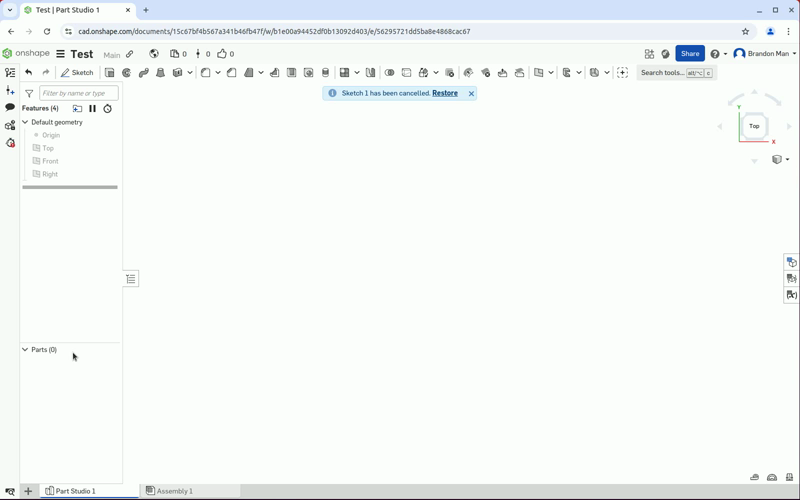
key(y)
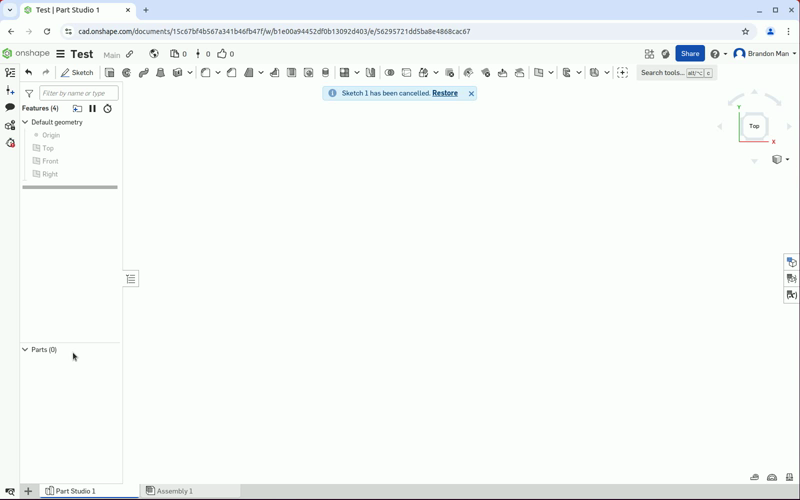
key(shift+p)
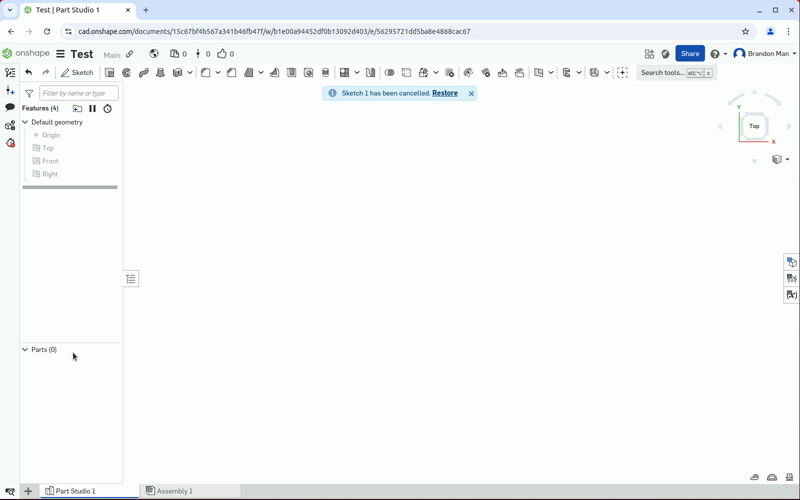
key(space)
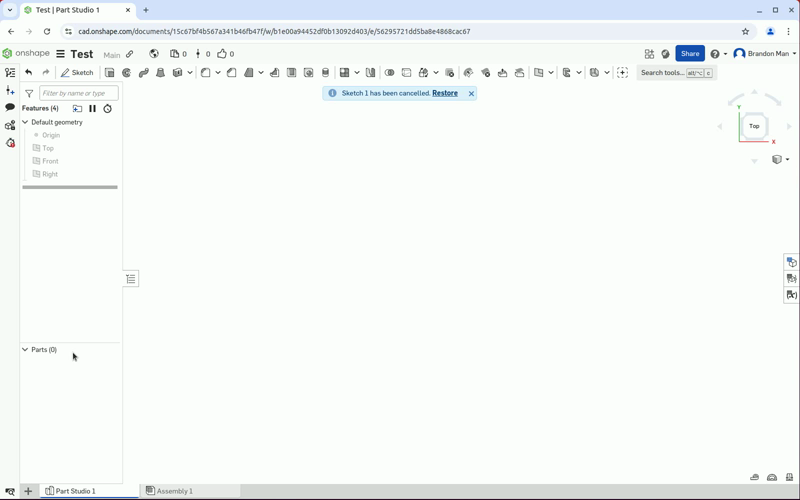
key_down(shift)
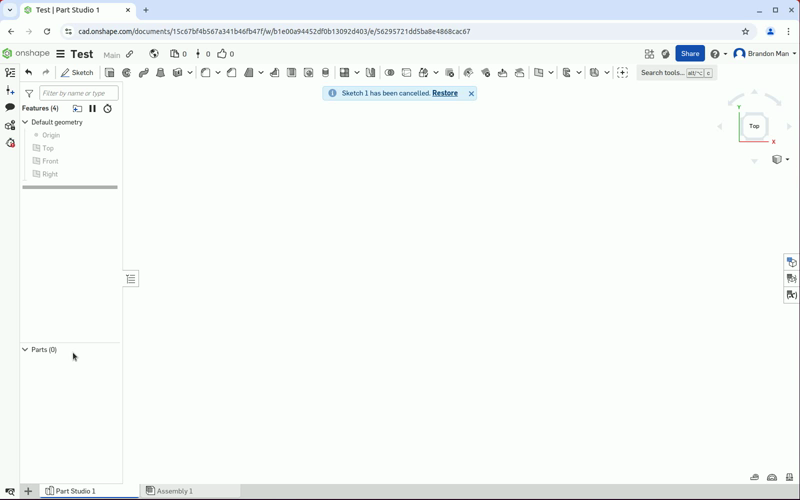
key(up)
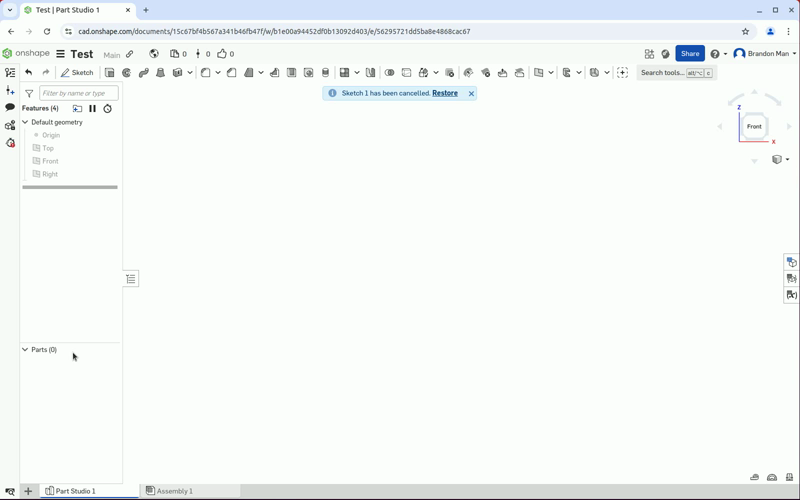
key_up(shift)
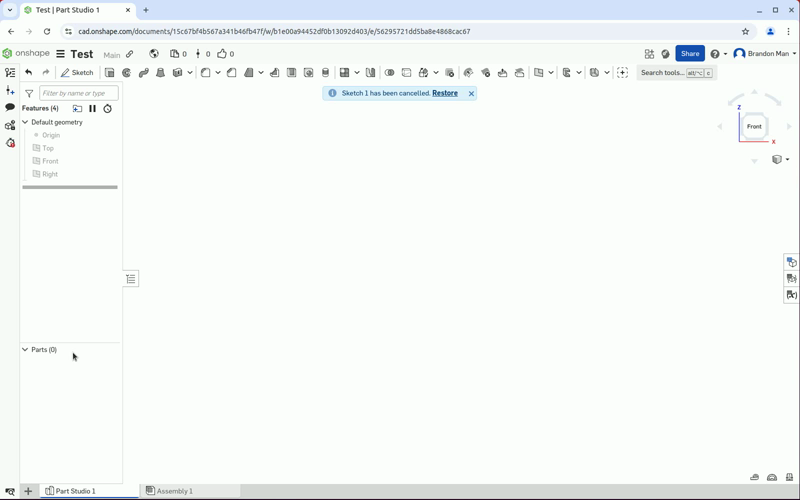
mouse_move(73, 352)
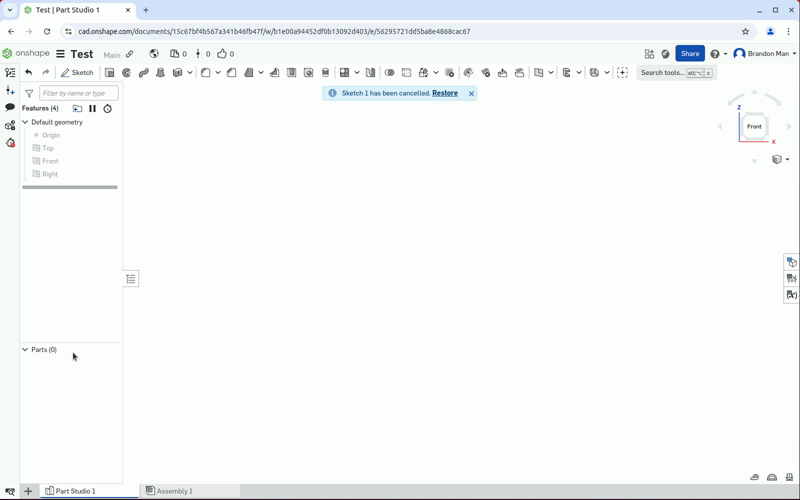
key(shift+y)
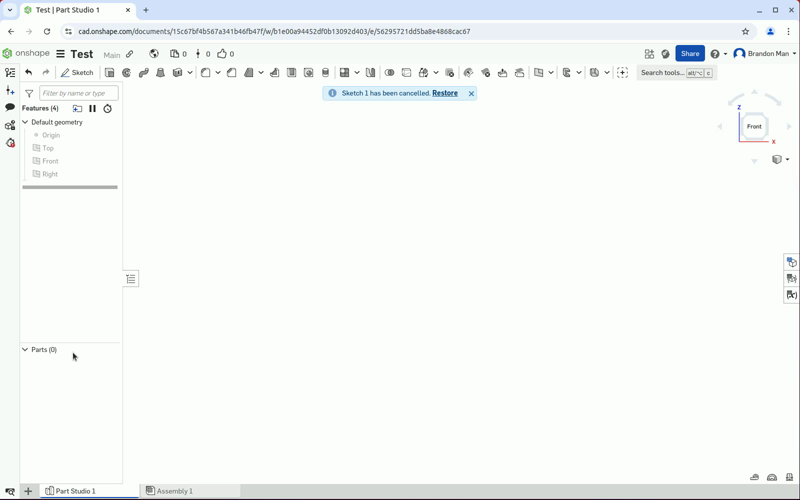
key(shift+s)
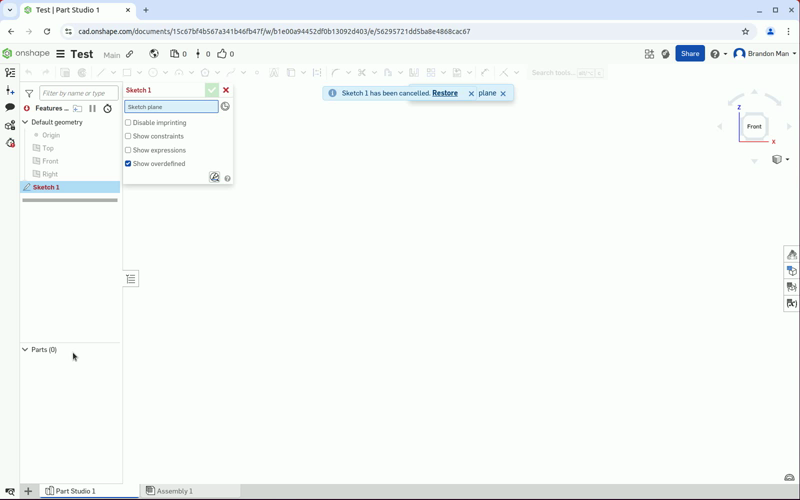
mouse_move(73, 163)
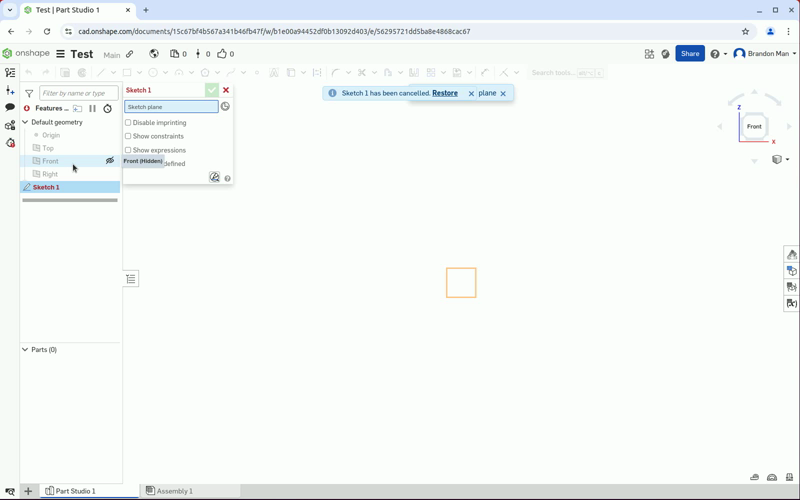
click(73, 163)
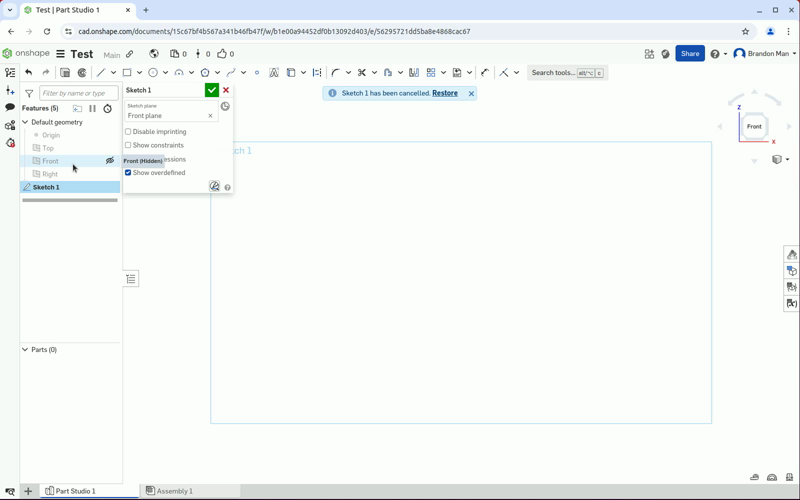
mouse_move(73, 352)
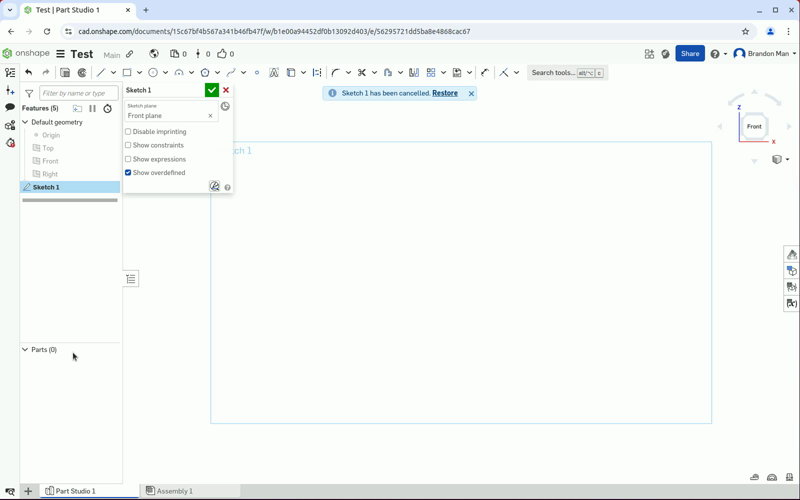
key(y)
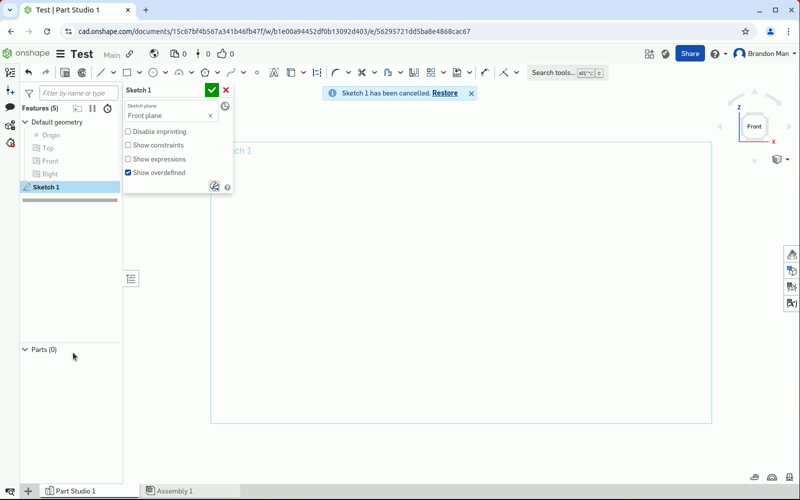
key(l)
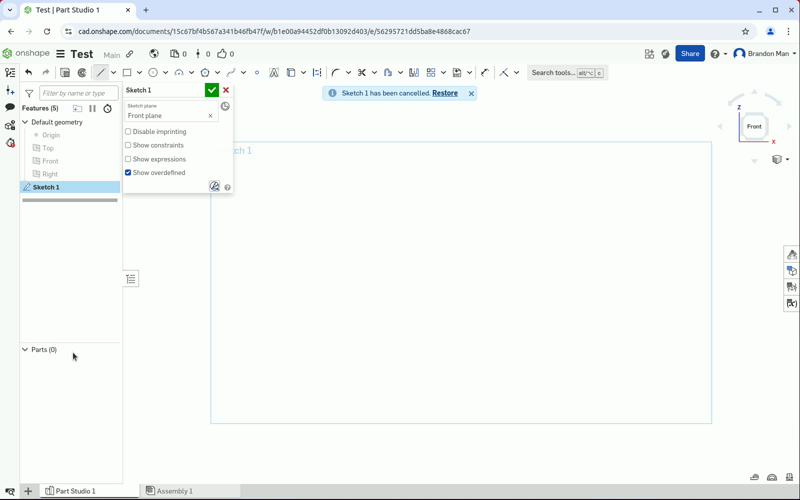
key_down(shift)
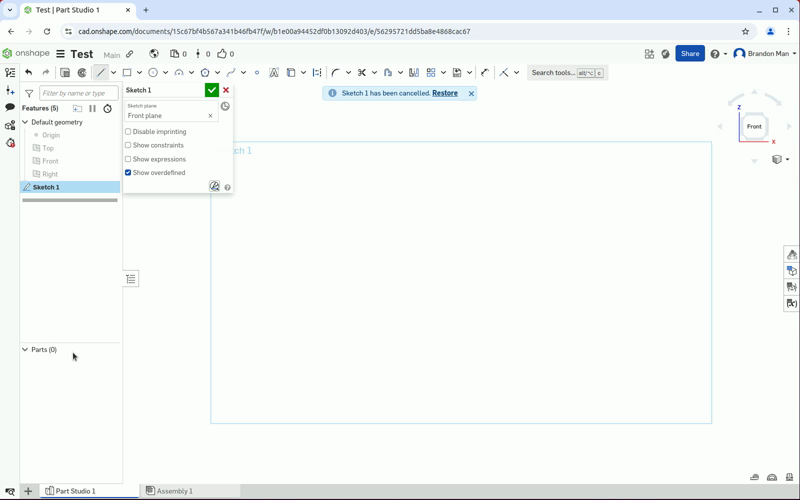
mouse_move(353, 290)
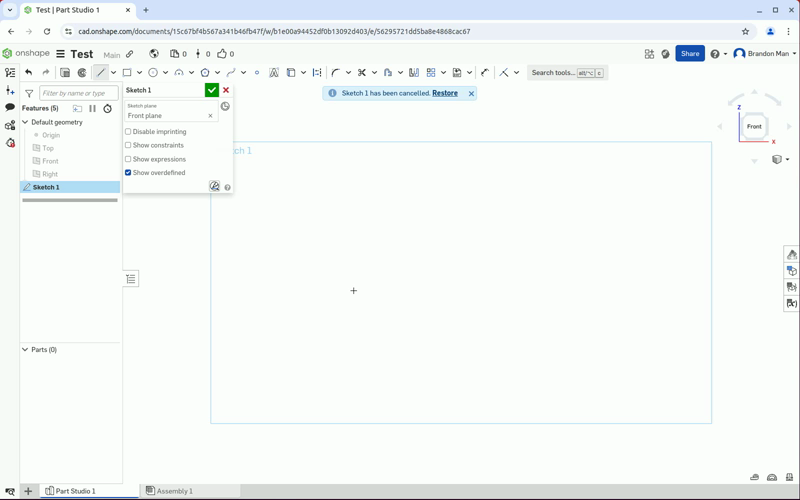
click(353, 290)
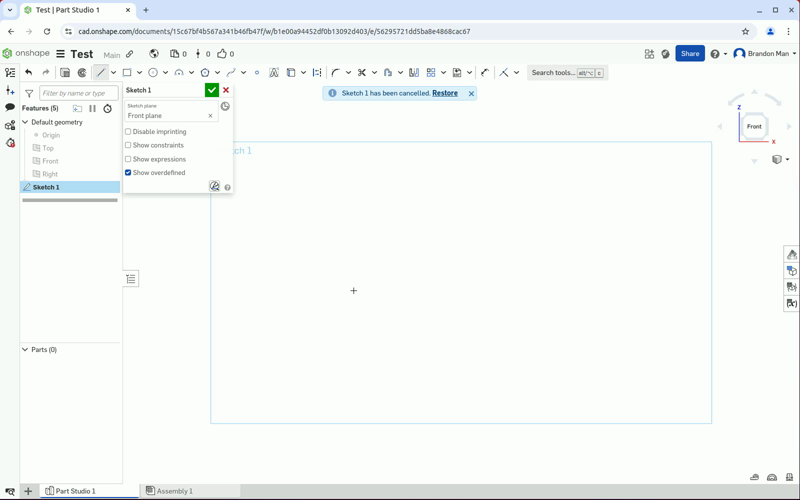
key_up(shift)
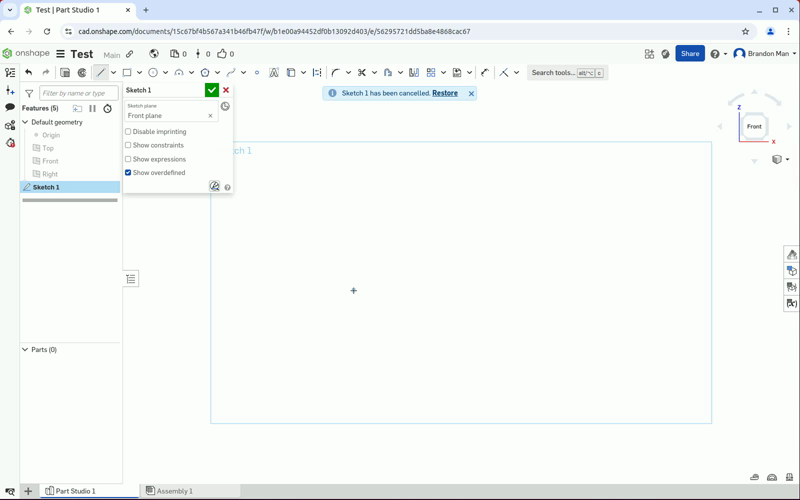
key_down(shift)
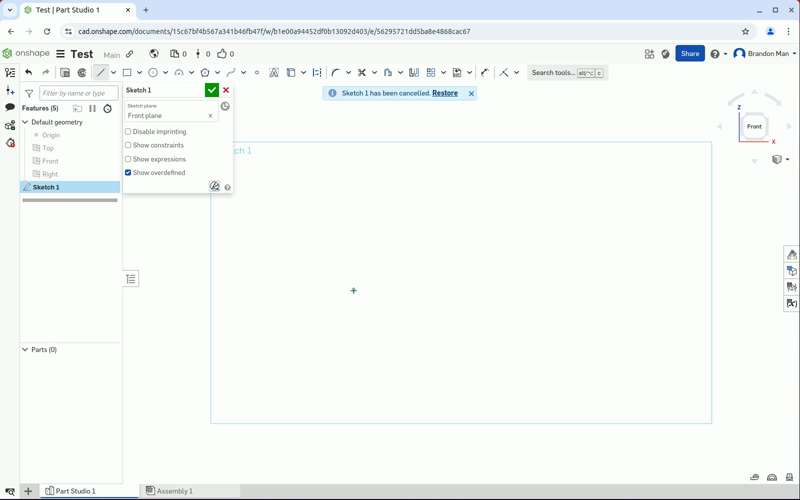
mouse_move(456, 309)
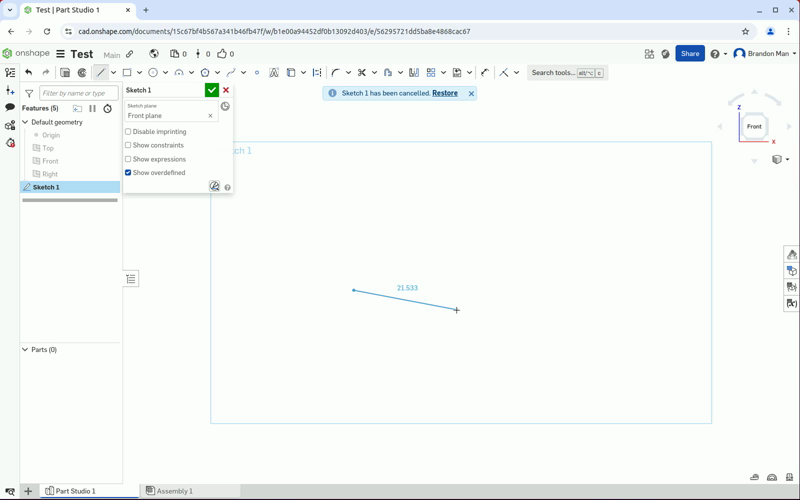
click(456, 309)
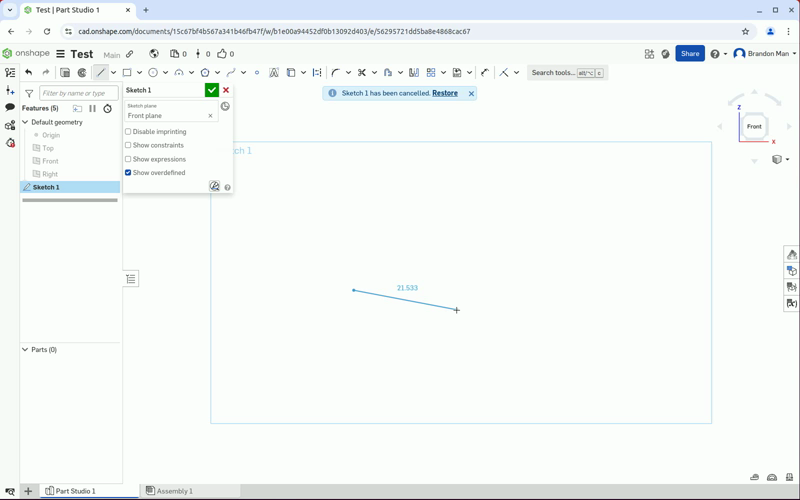
key_up(shift)
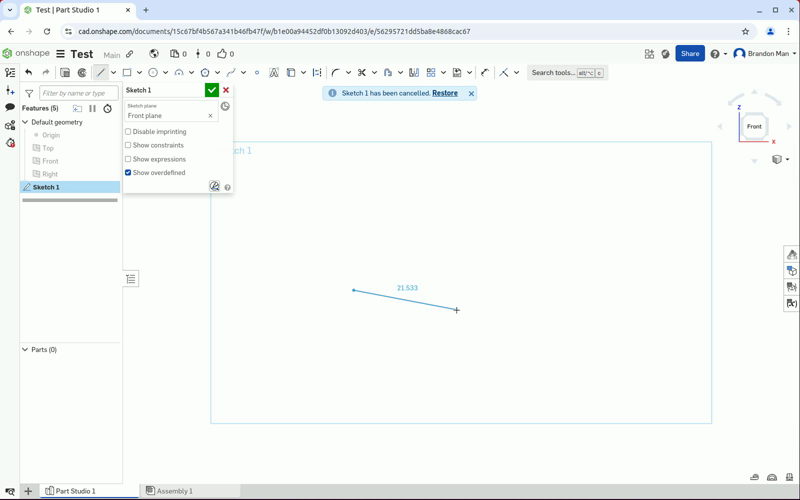
key(esc)
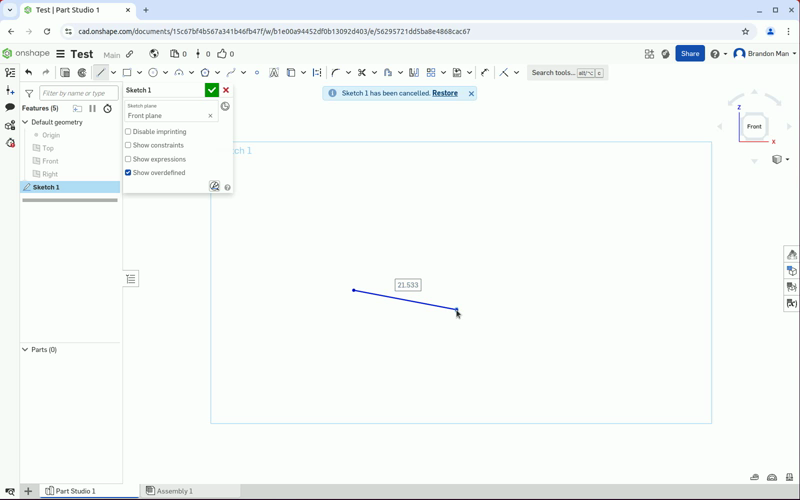
key(a)
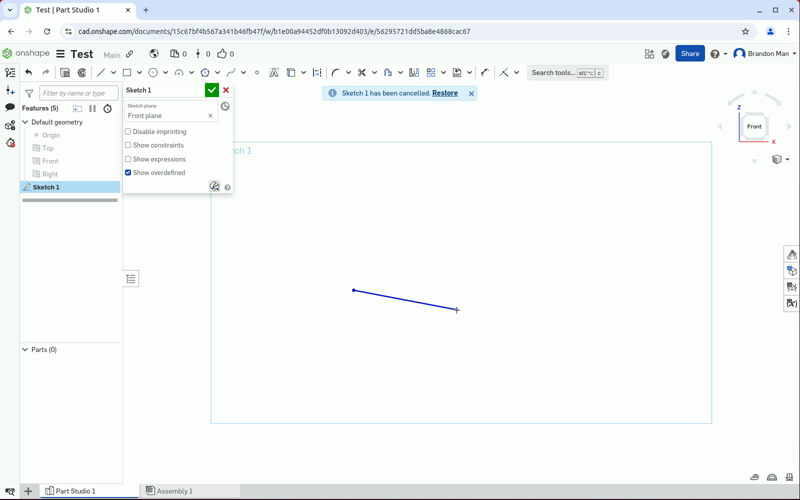
mouse_move(456, 309)
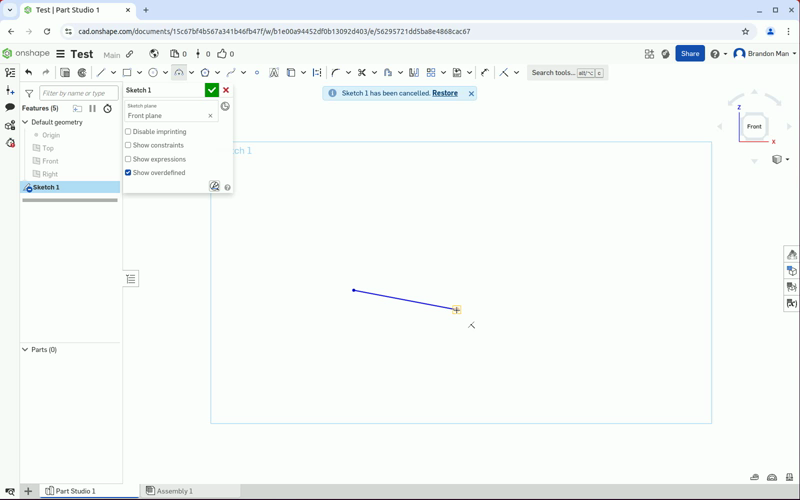
click(456, 309)
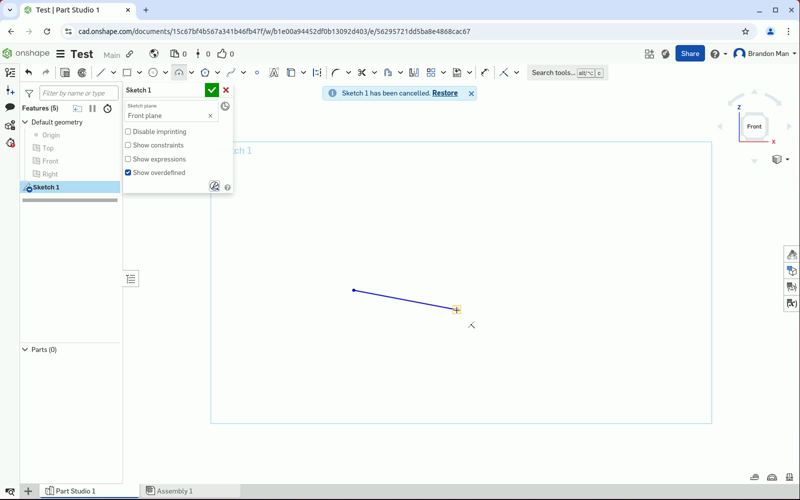
key_down(shift)
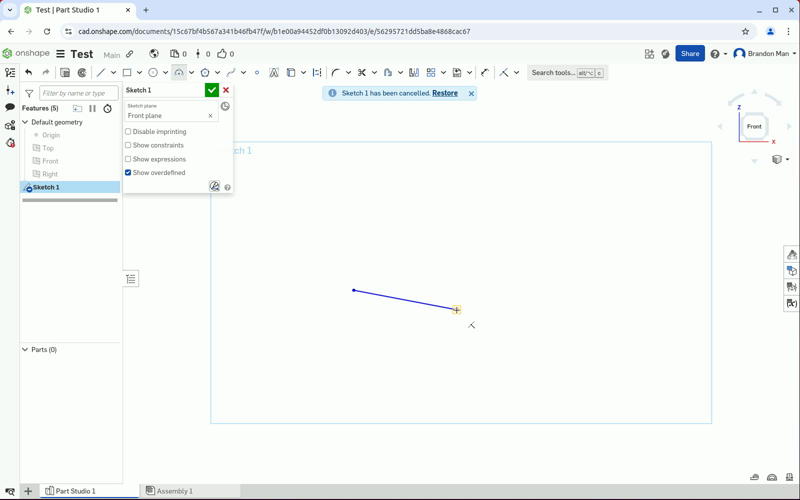
mouse_move(456, 257)
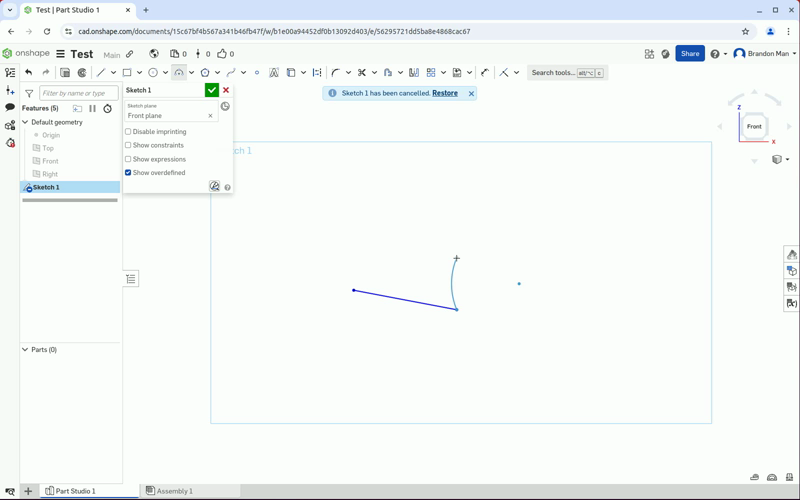
click(456, 257)
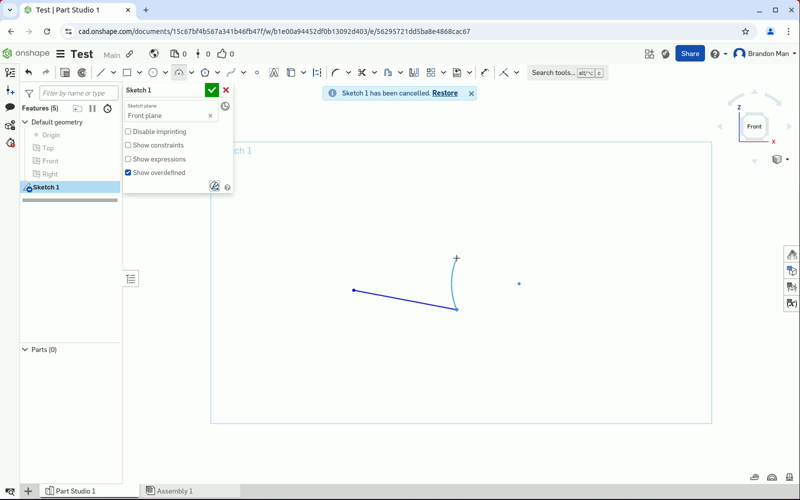
mouse_move(487, 283)
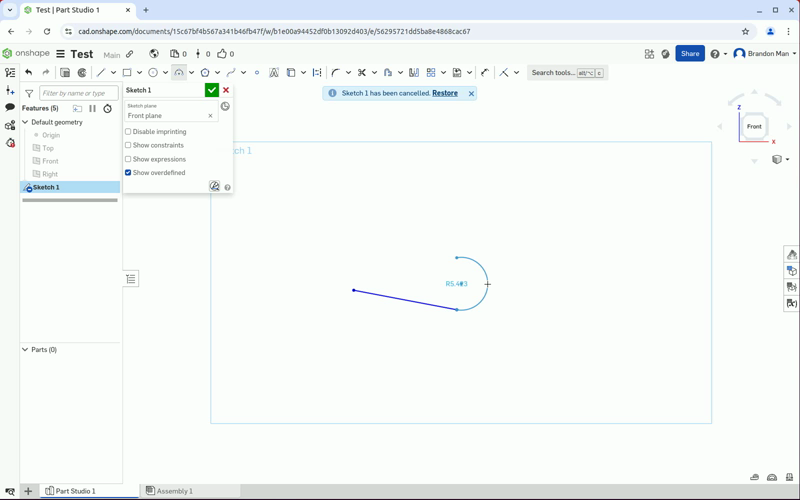
click(487, 283)
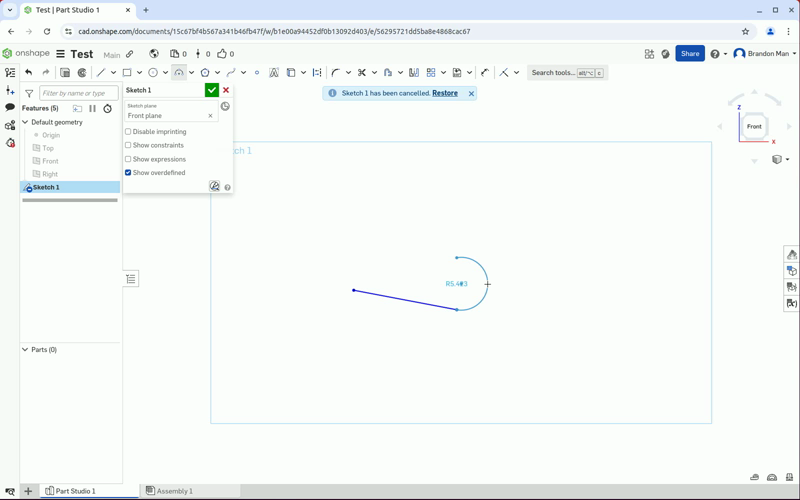
key_up(shift)
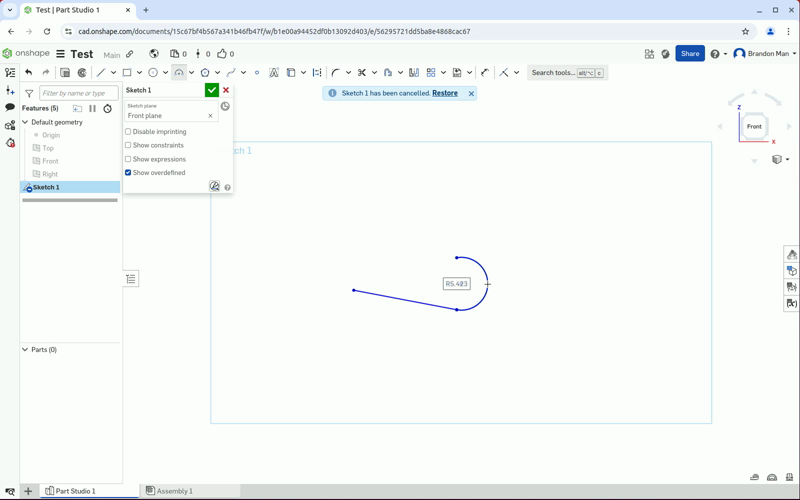
key(esc)
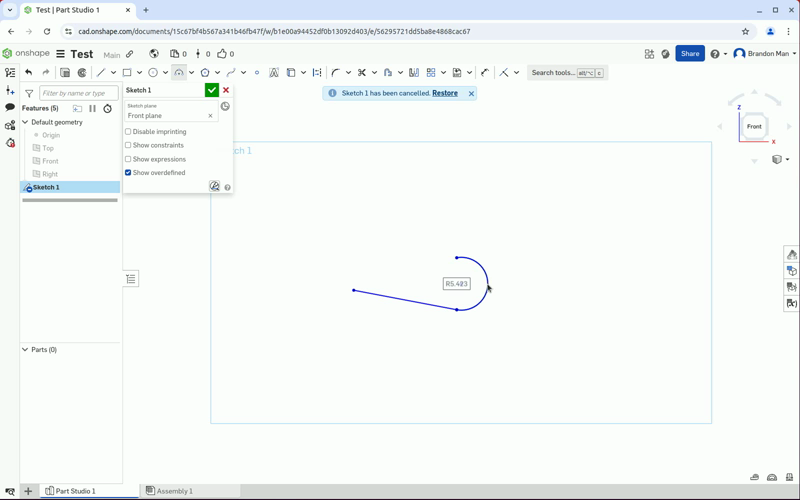
key(l)
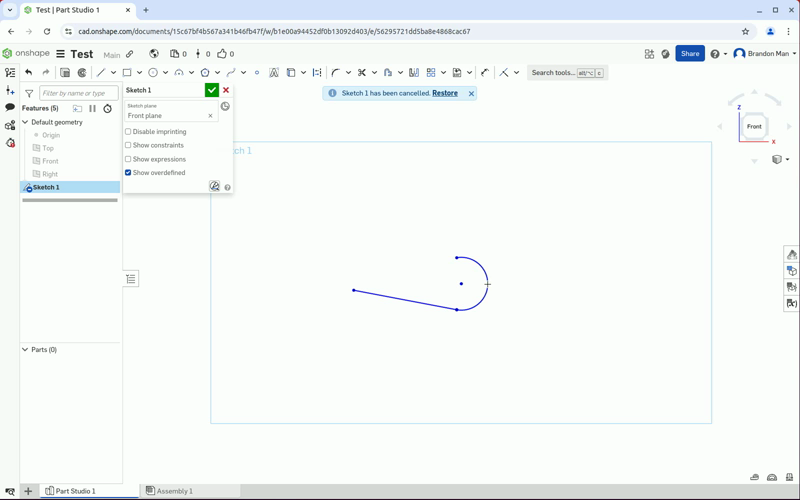
mouse_move(456, 257)
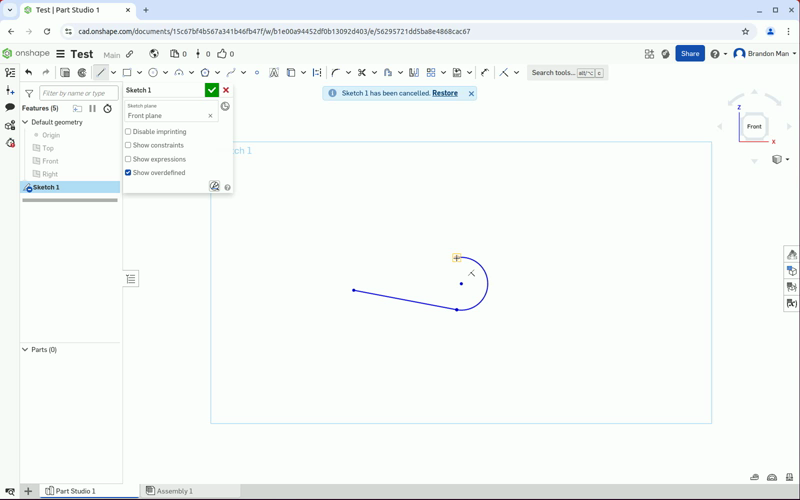
click(456, 257)
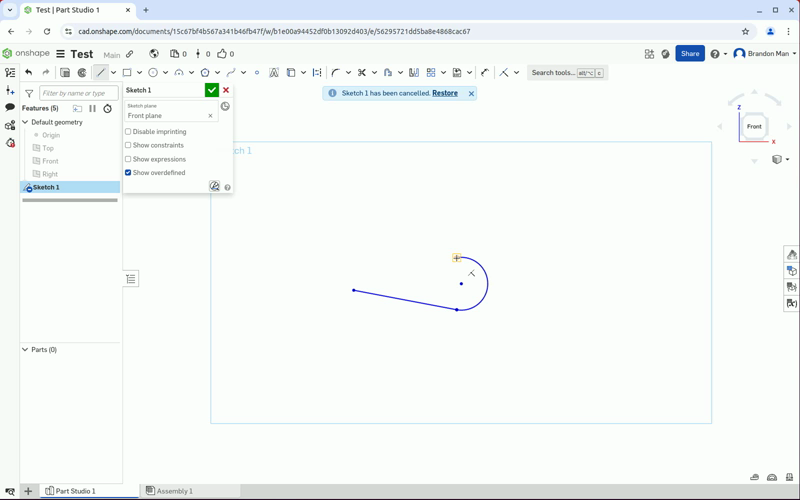
key_down(shift)
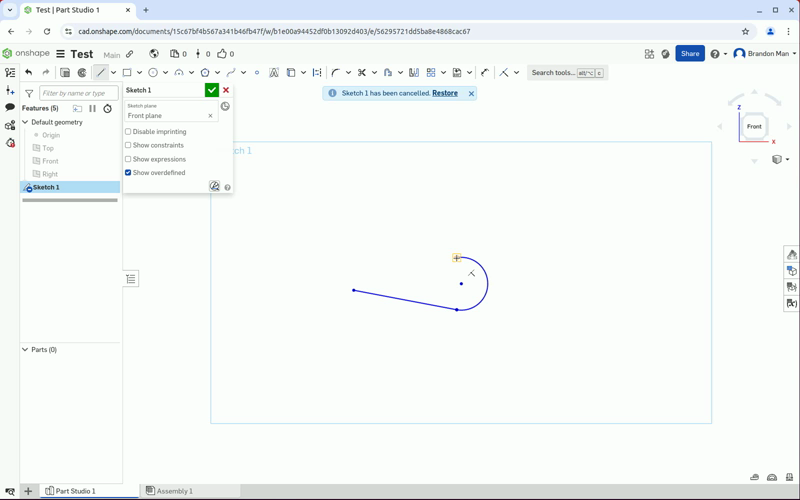
mouse_move(353, 277)
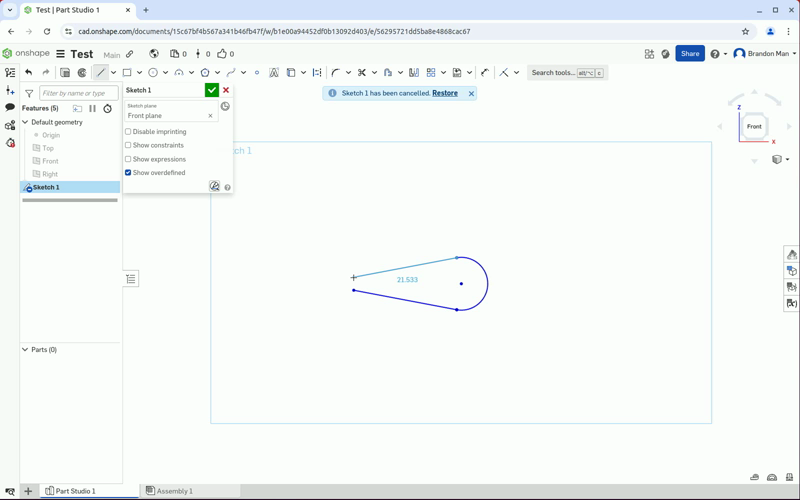
click(353, 277)
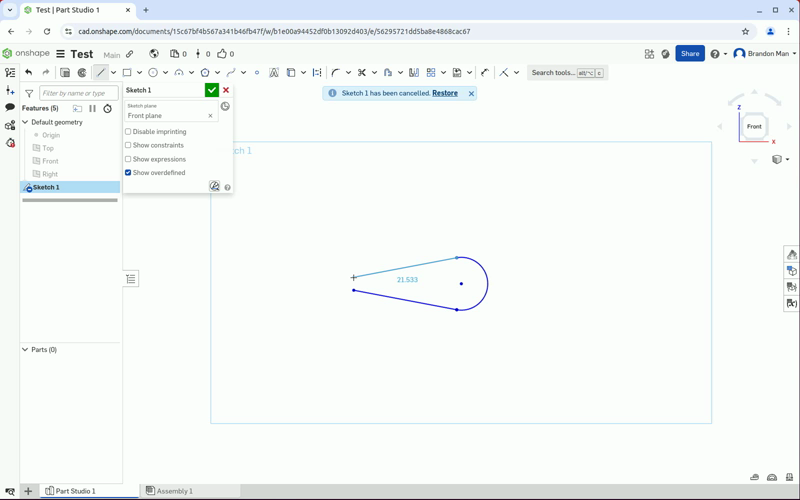
key_up(shift)
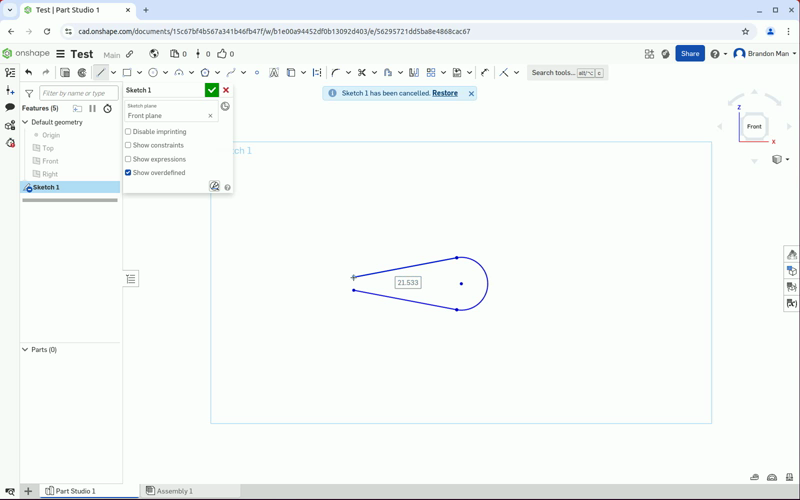
key(esc)
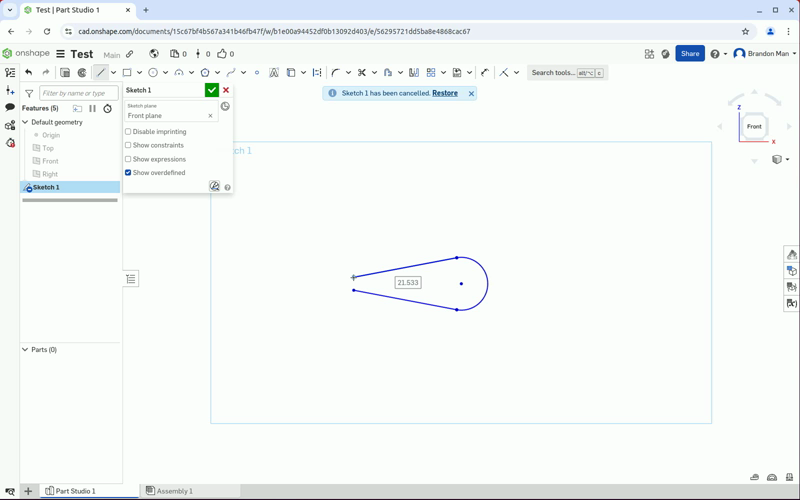
key(a)
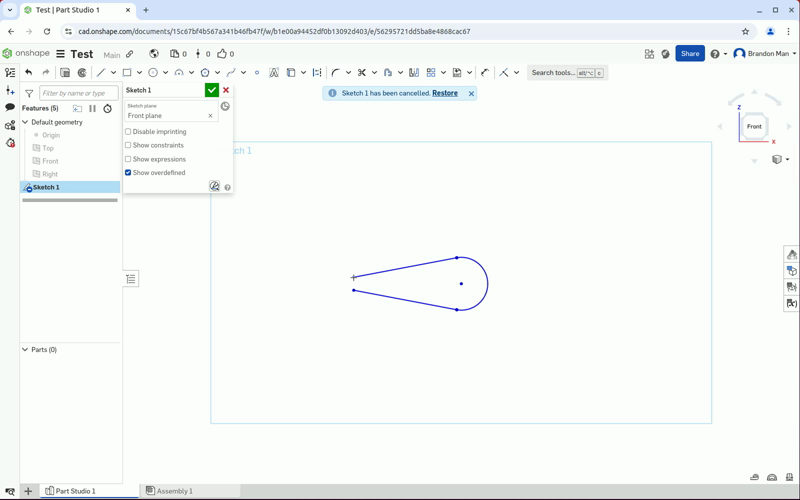
mouse_move(353, 277)
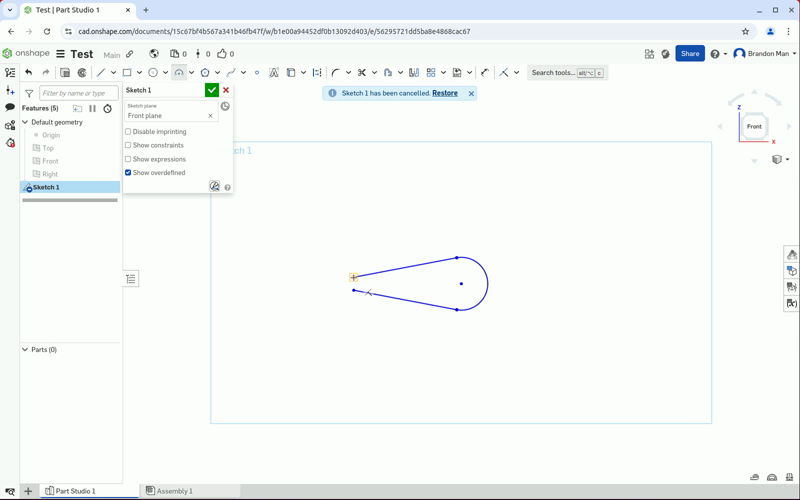
click(353, 277)
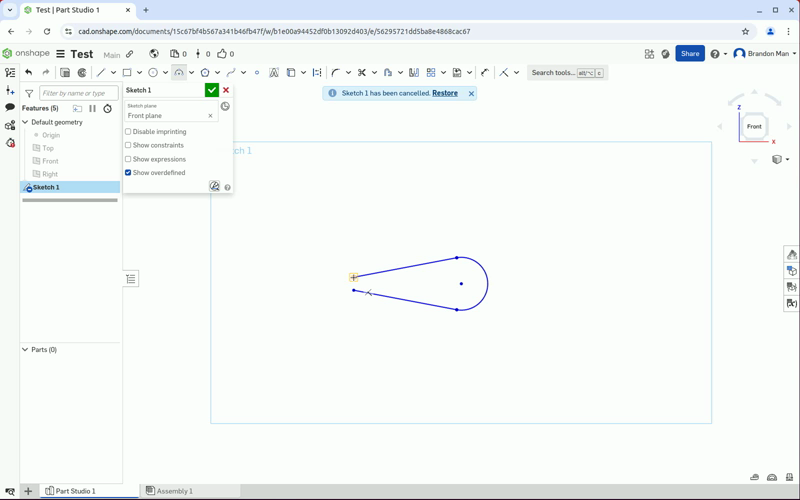
mouse_move(353, 290)
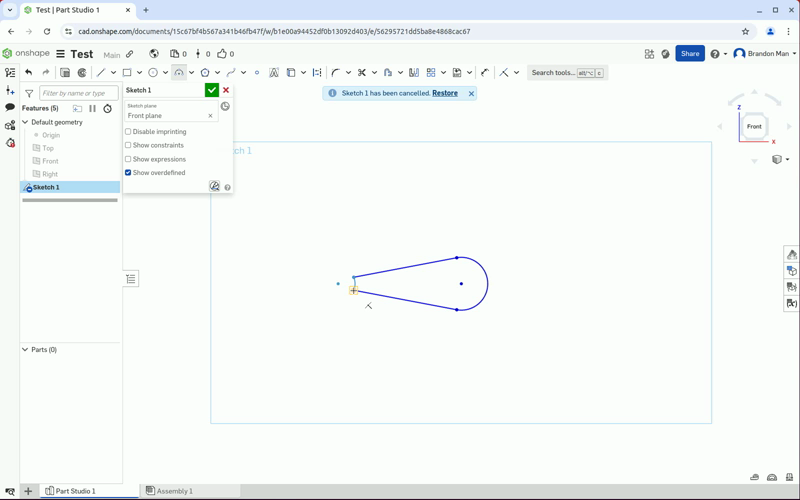
click(353, 290)
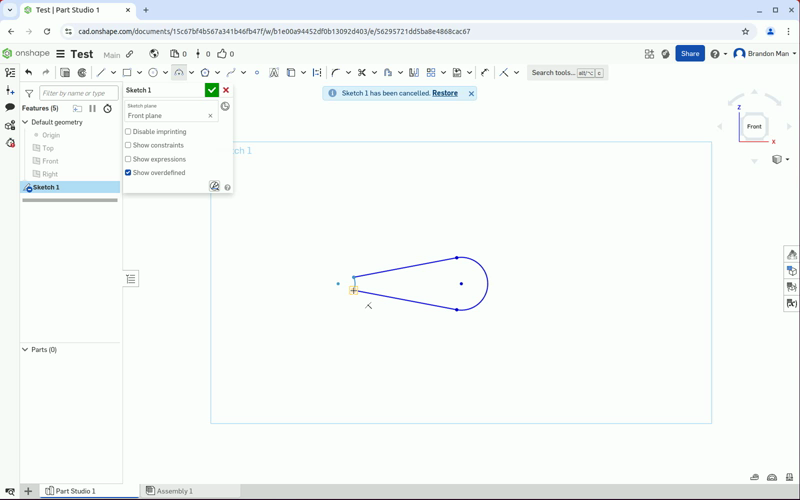
key_down(shift)
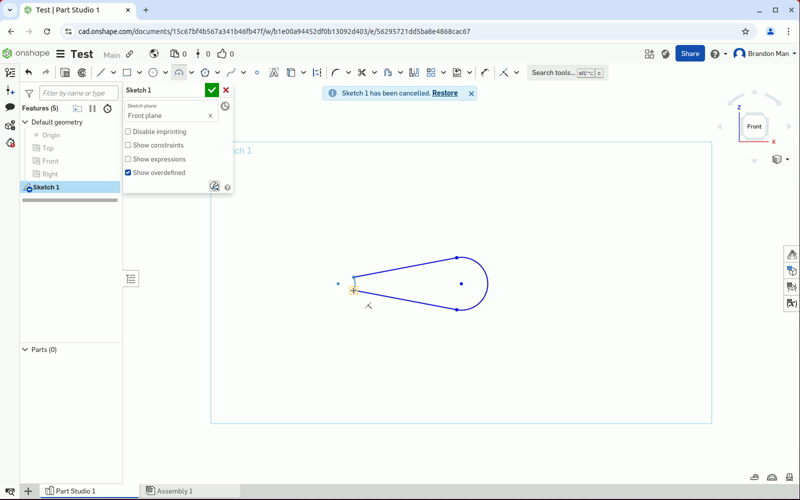
mouse_move(348, 283)
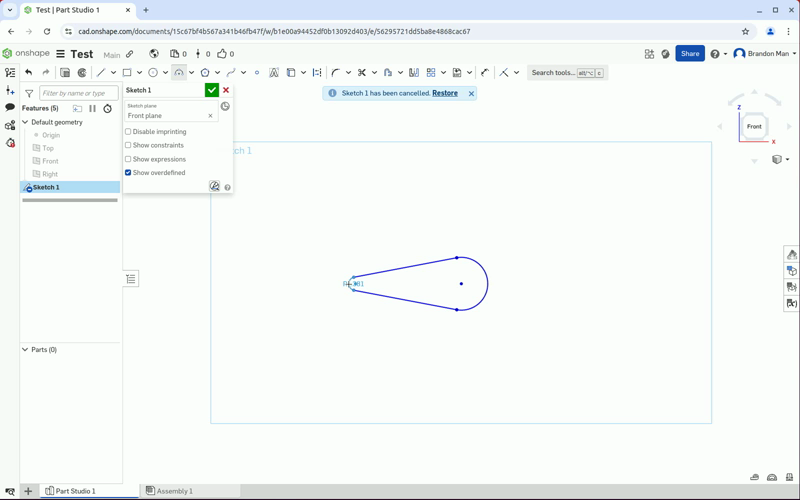
click(348, 283)
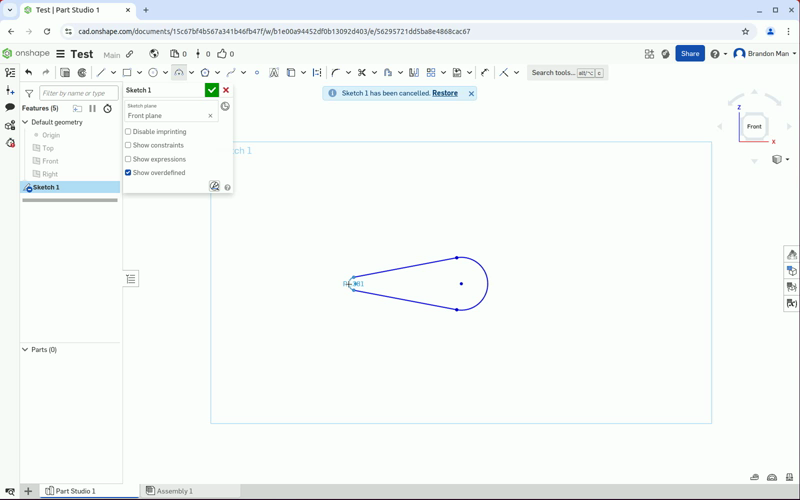
key_up(shift)
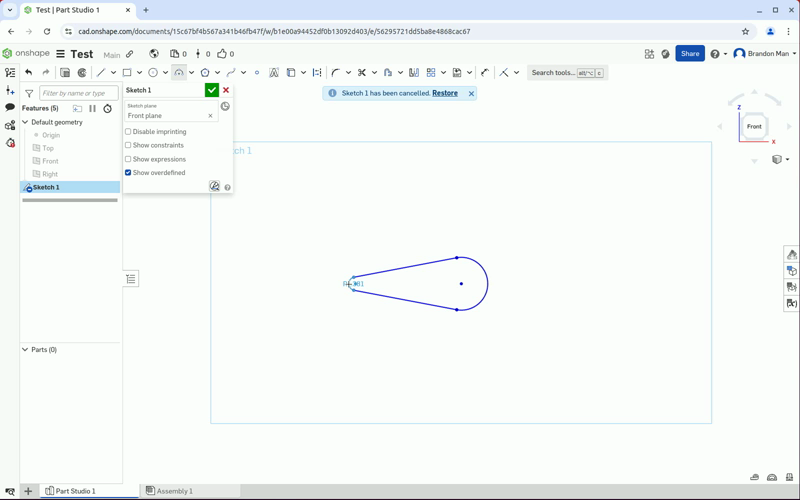
key(esc)
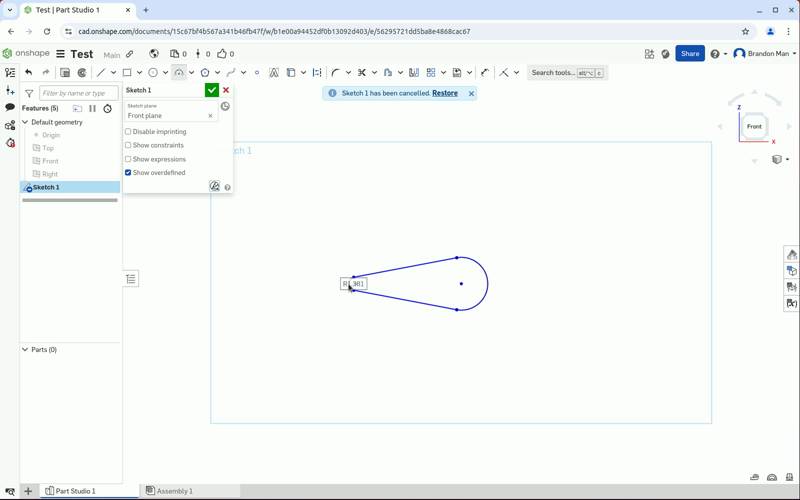
mouse_move(447, 285)
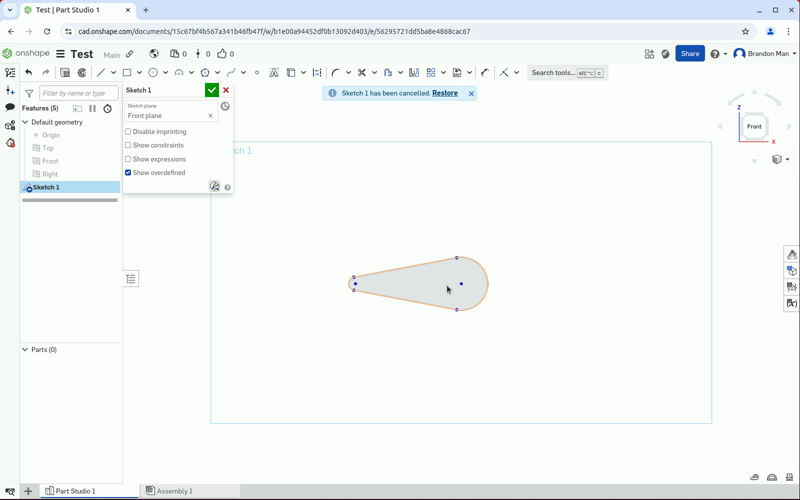
click(447, 285)
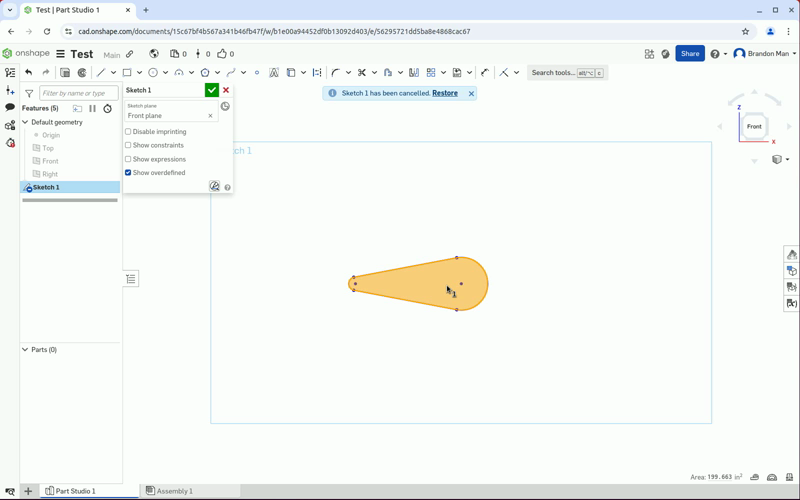
mouse_move(73, 352)
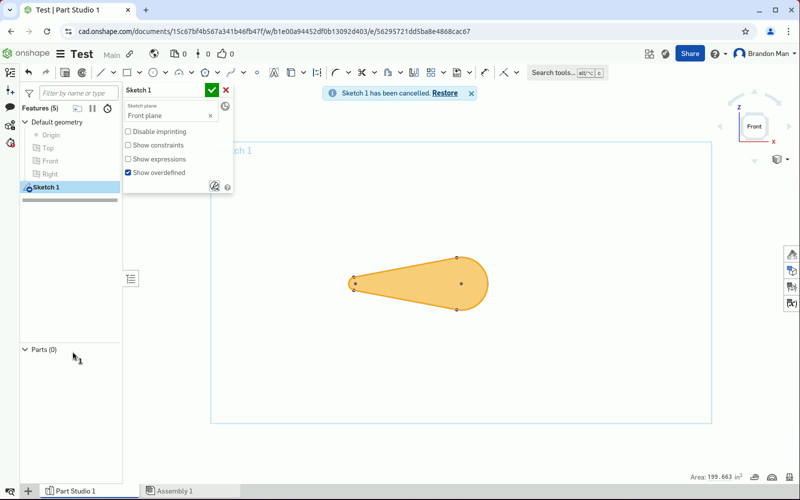
key(shift+y)
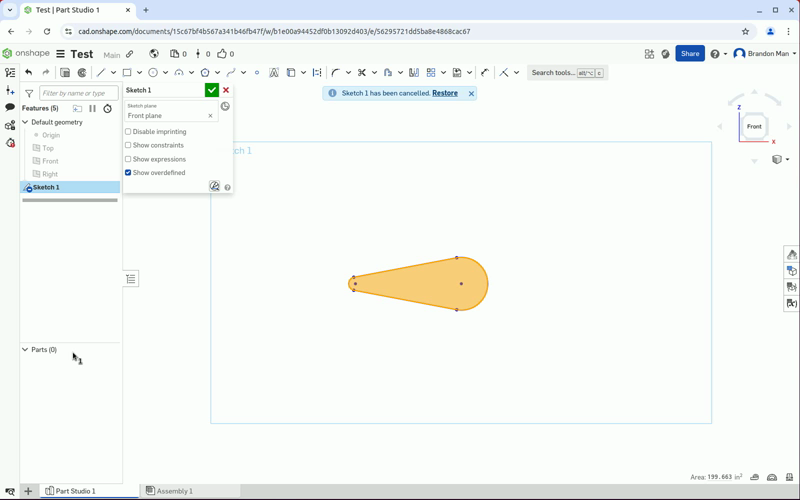
key(shift+e)
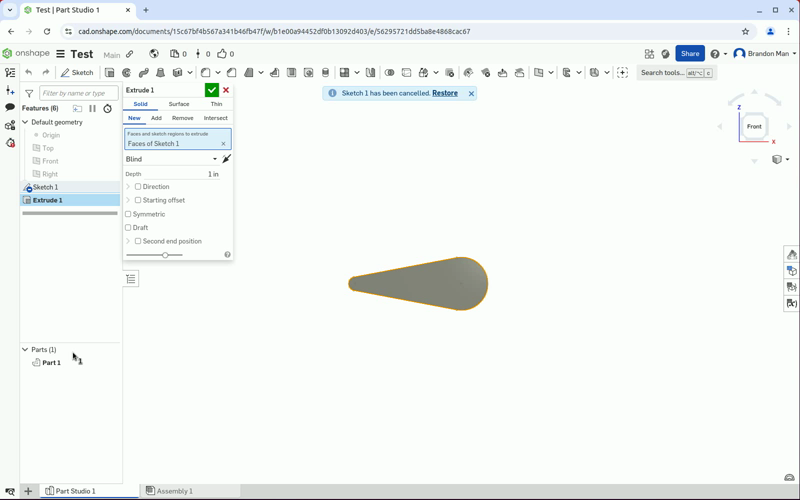
mouse_move(143, 106)
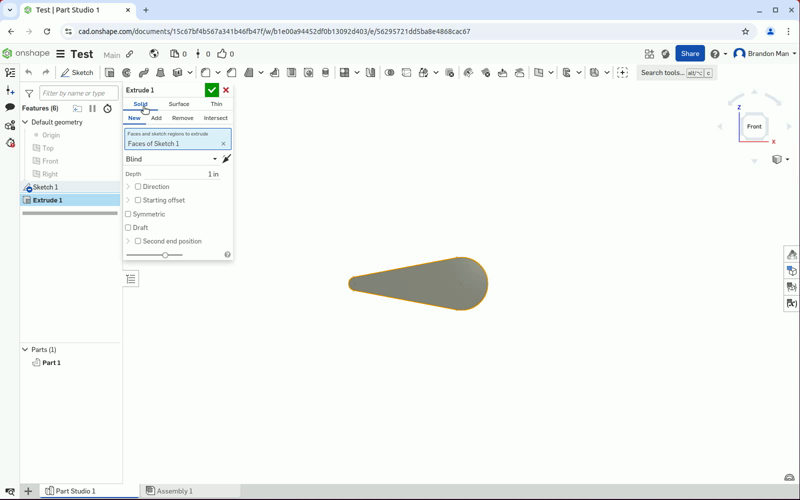
click(143, 106)
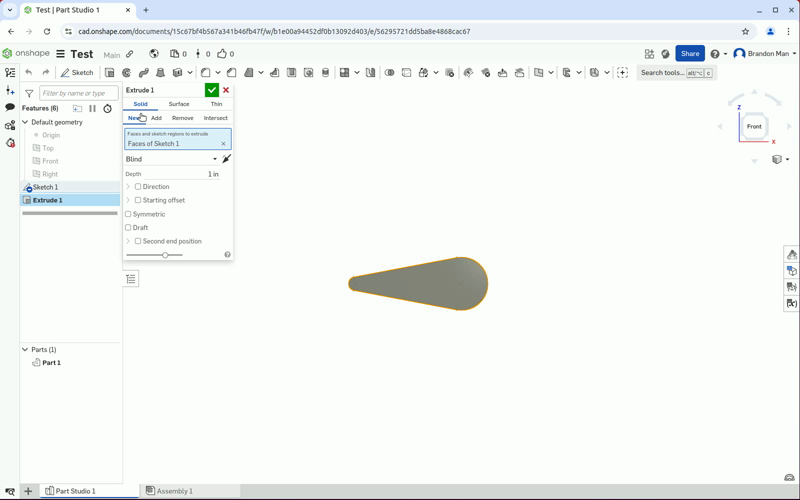
mouse_move(137, 120)
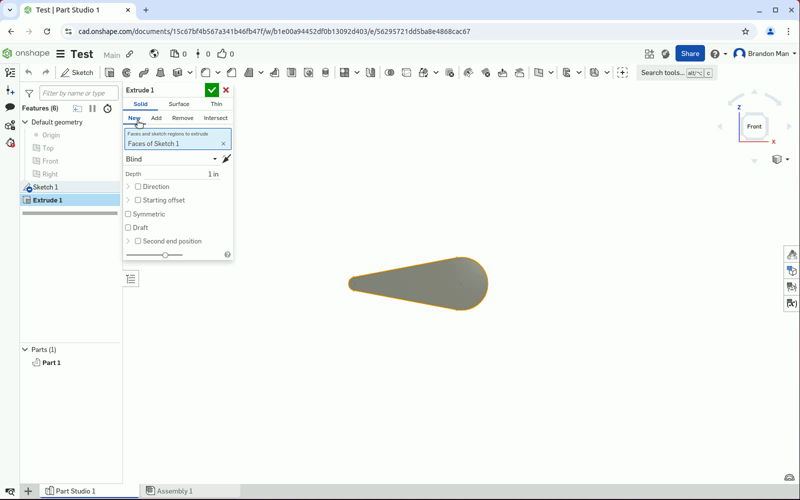
click(137, 120)
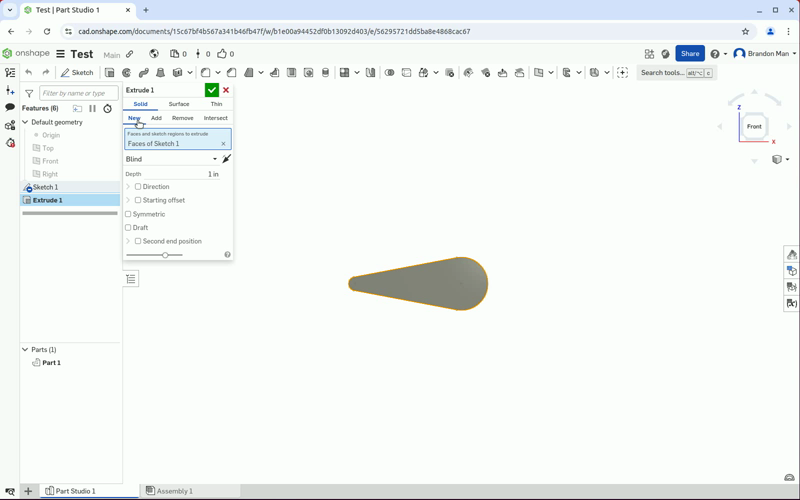
key(tab, 4)
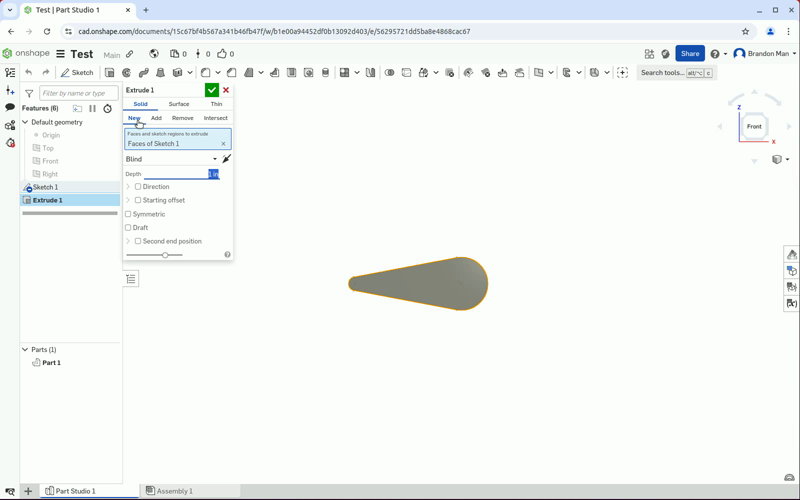
text(1.444)
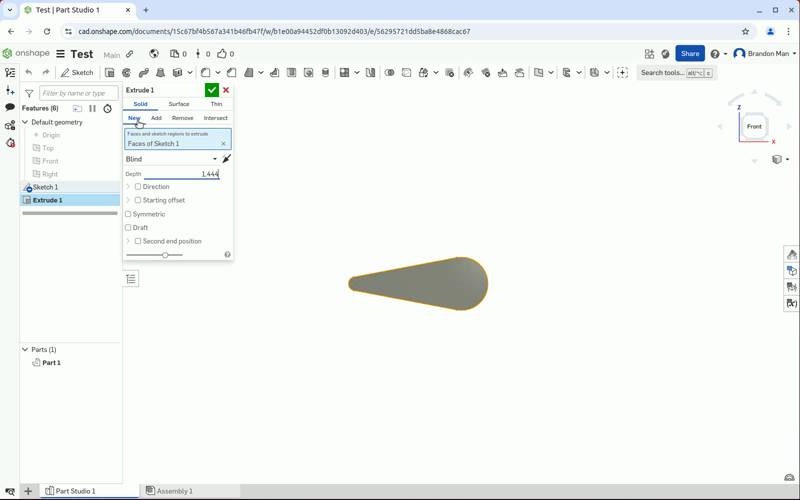
key(enter)
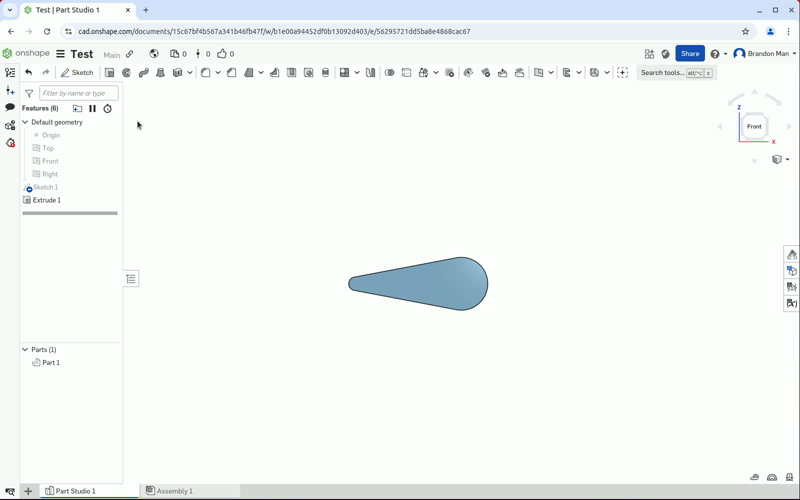
key(shift+h)
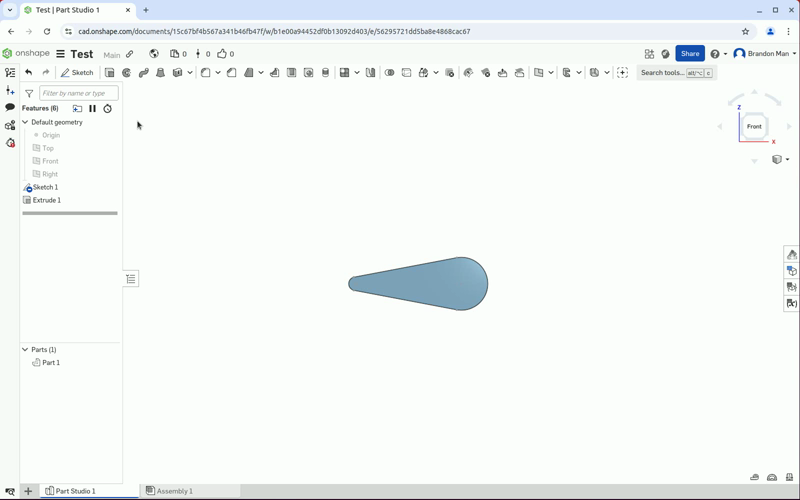
key(shift+h)
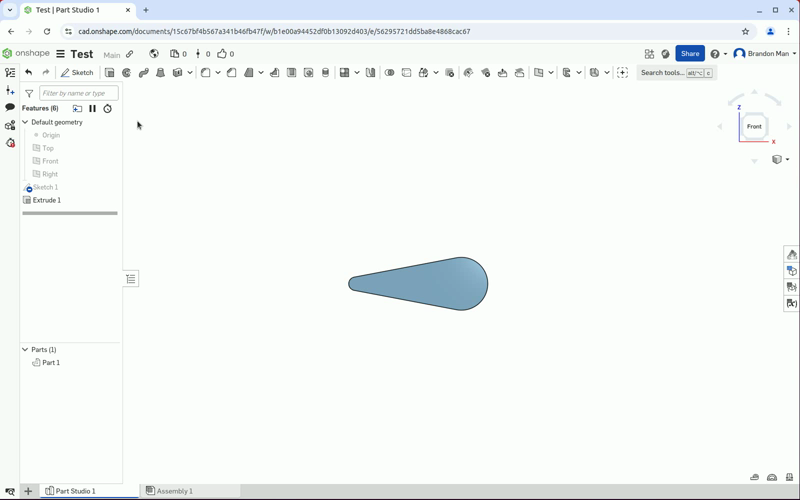
mouse_move(73, 189)
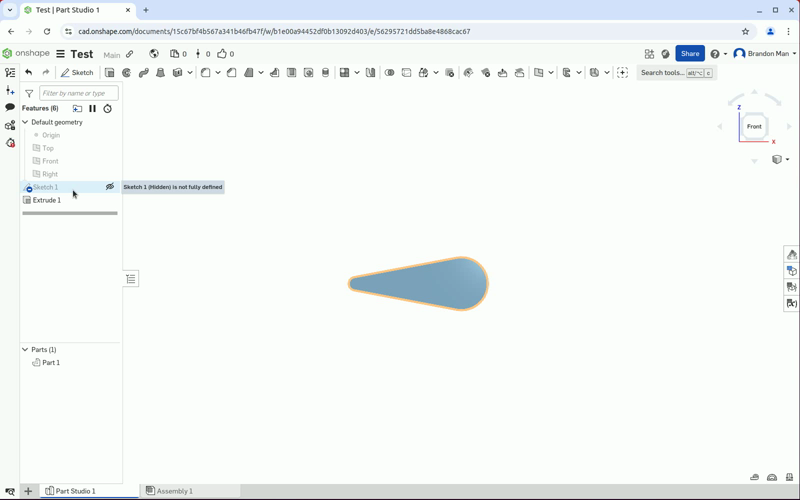
click(73, 189)
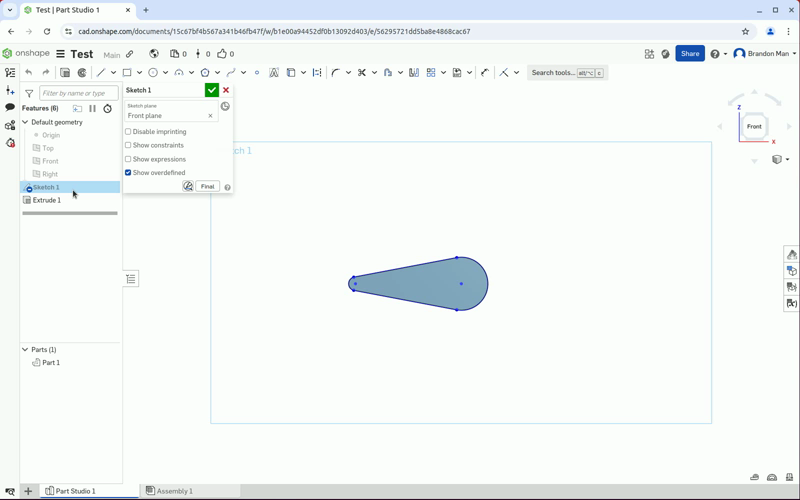
mouse_move(229, 92)
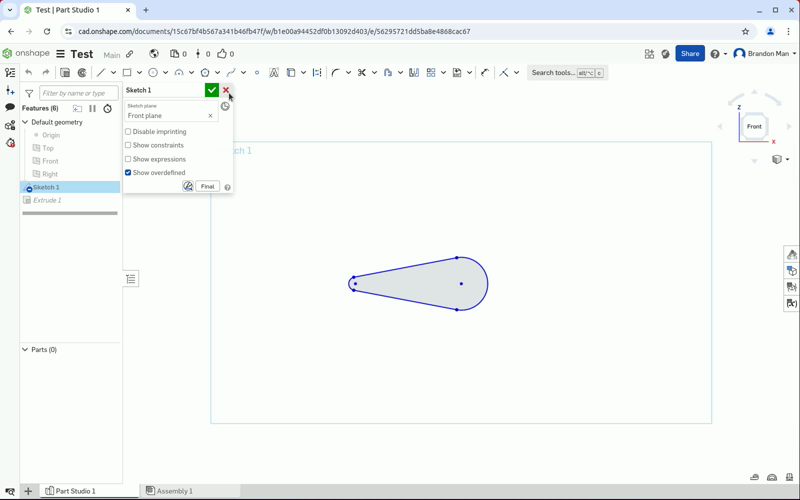
click(229, 92)
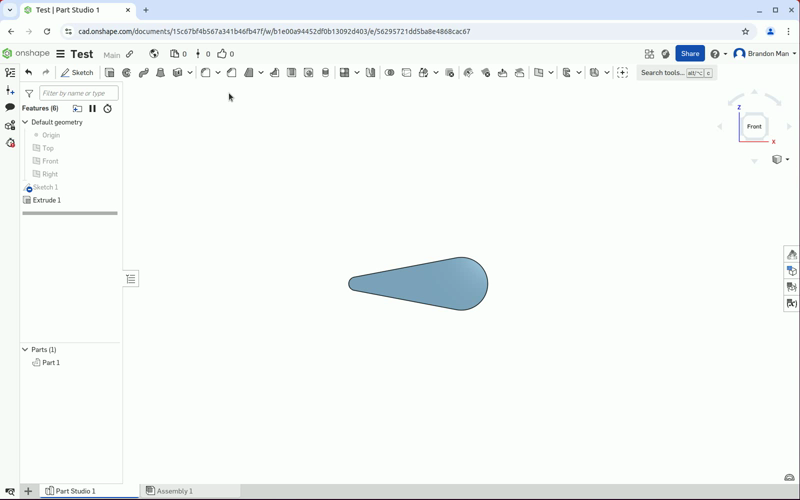
mouse_move(541, 75)
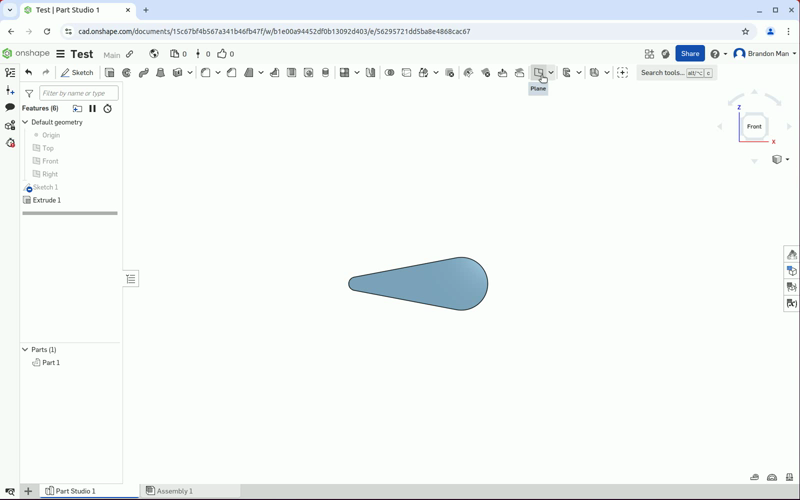
click(541, 75)
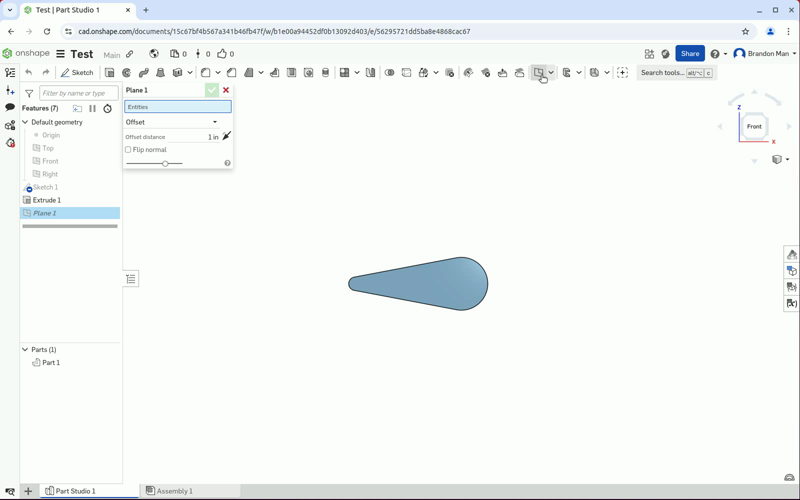
mouse_move(73, 163)
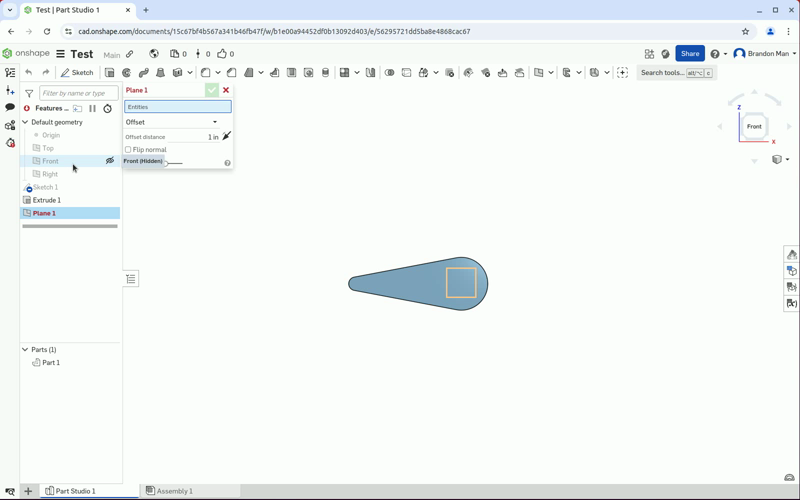
click(73, 163)
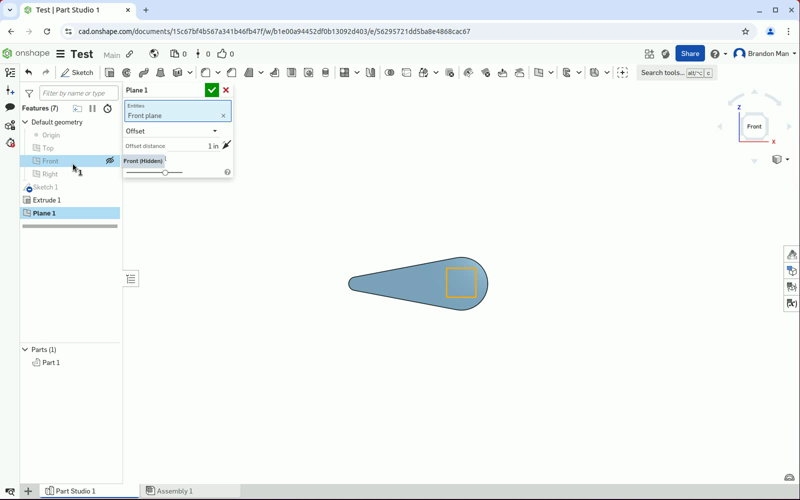
key(tab, 2)
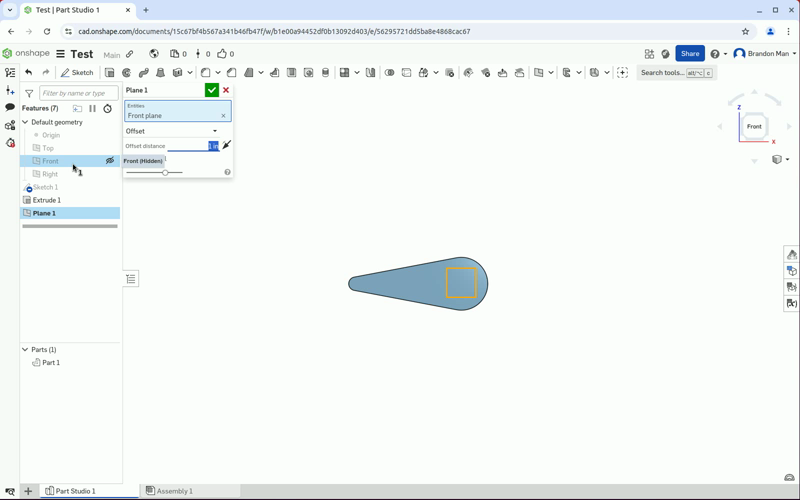
text(1.448)
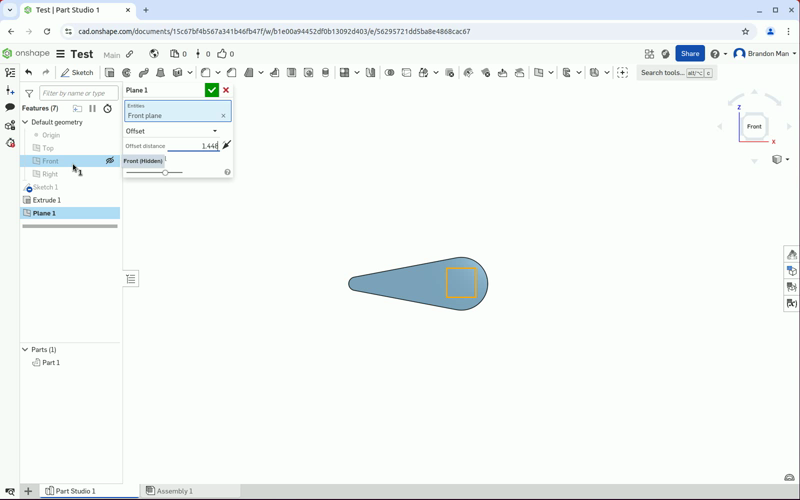
key(enter, 2)
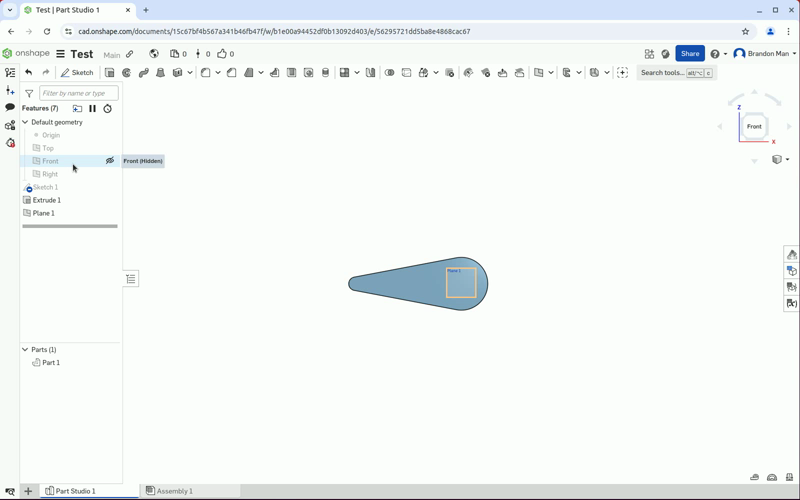
key(shift+s)
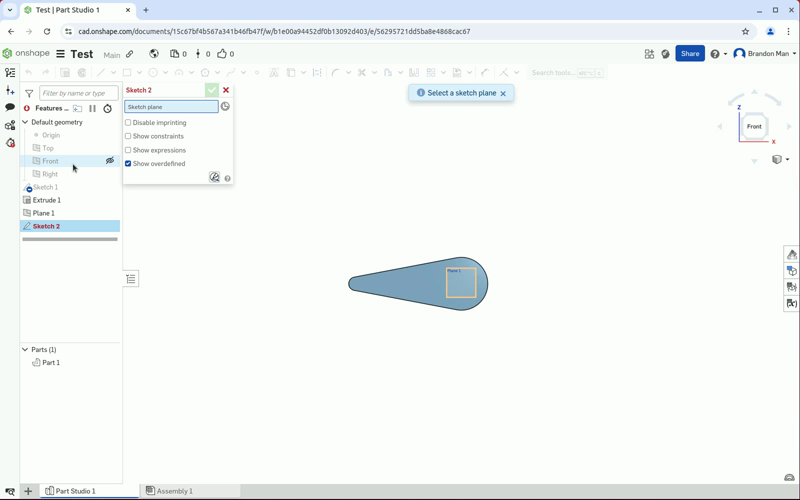
mouse_move(73, 215)
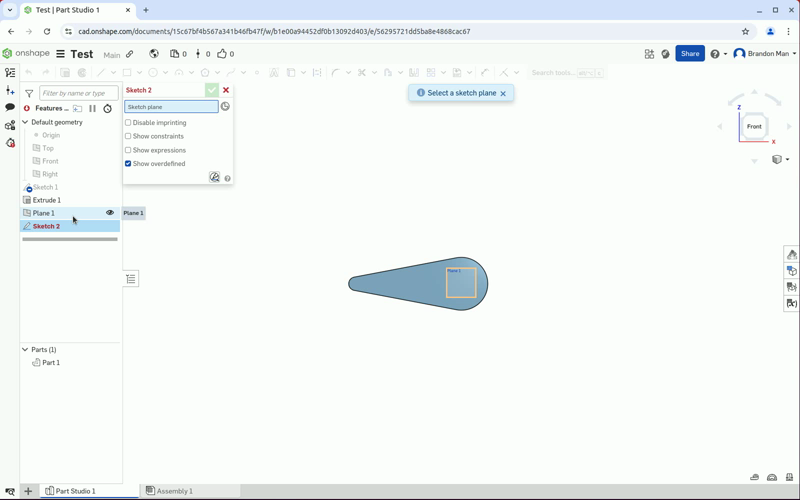
click(73, 215)
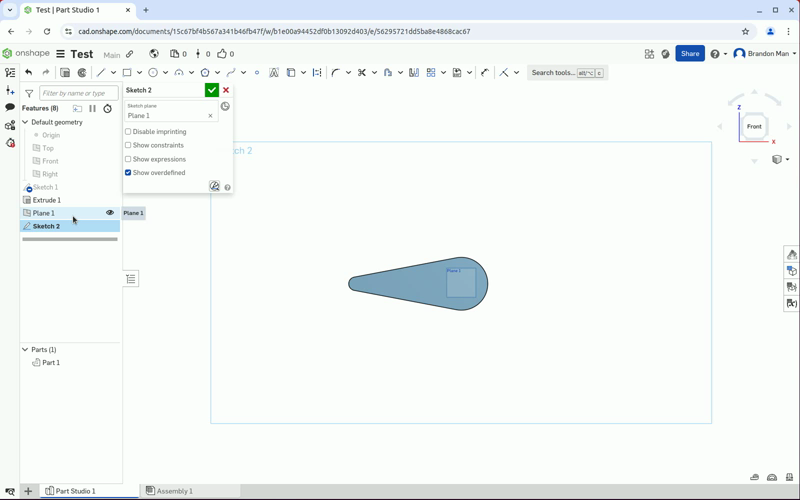
mouse_move(73, 352)
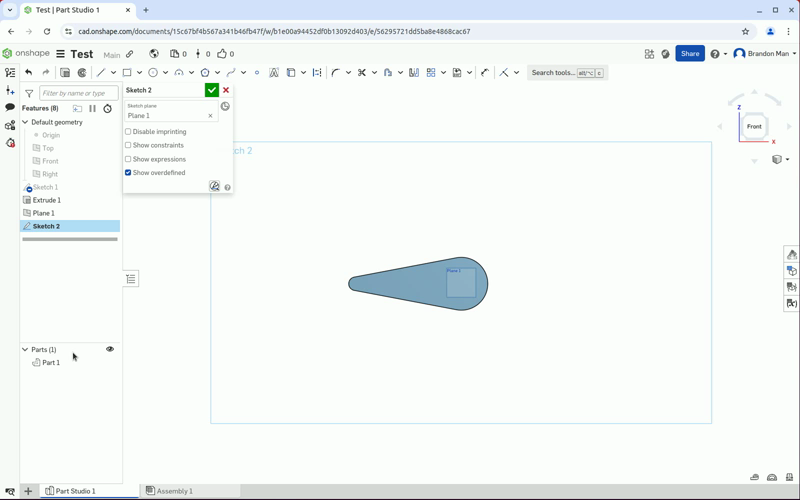
key(y)
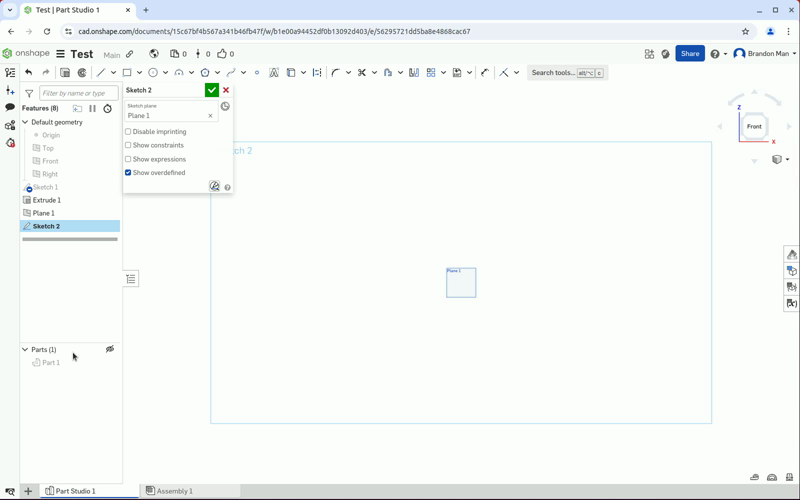
key(c)
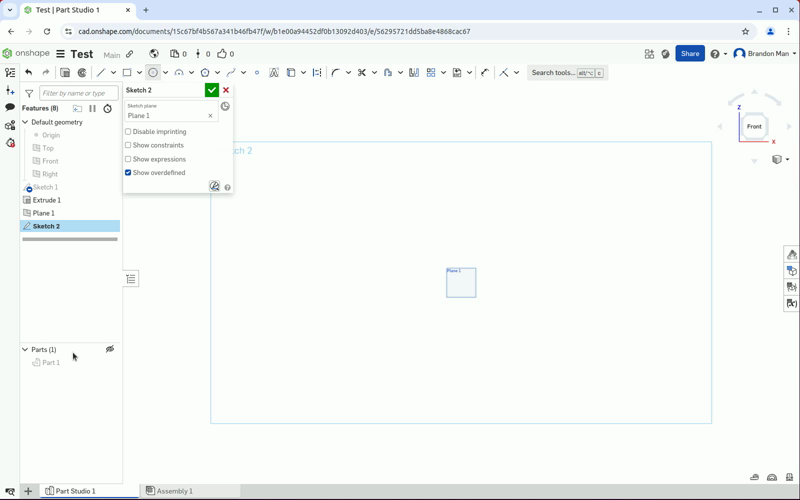
key_down(shift)
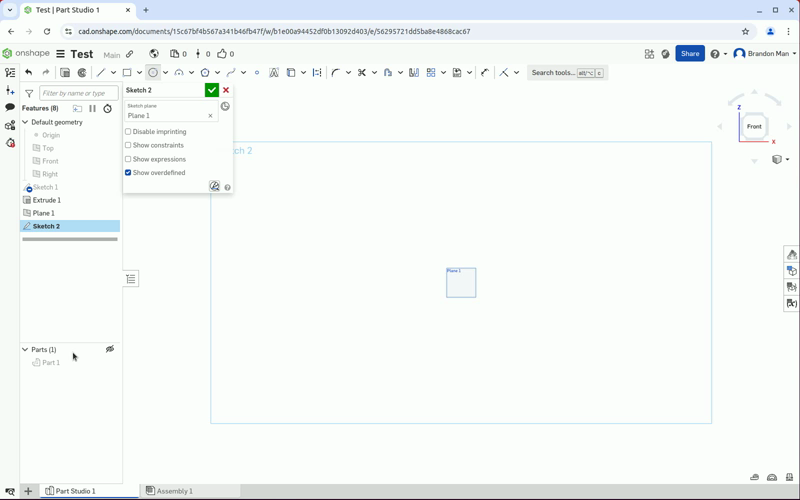
mouse_move(355, 282)
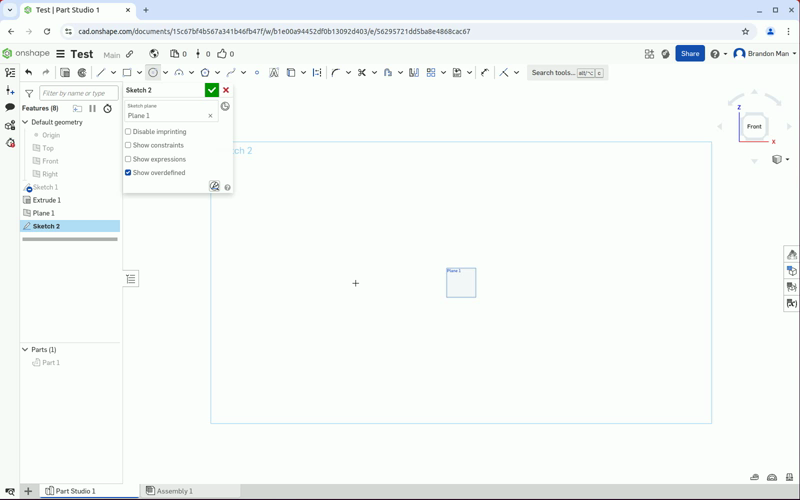
click(355, 282)
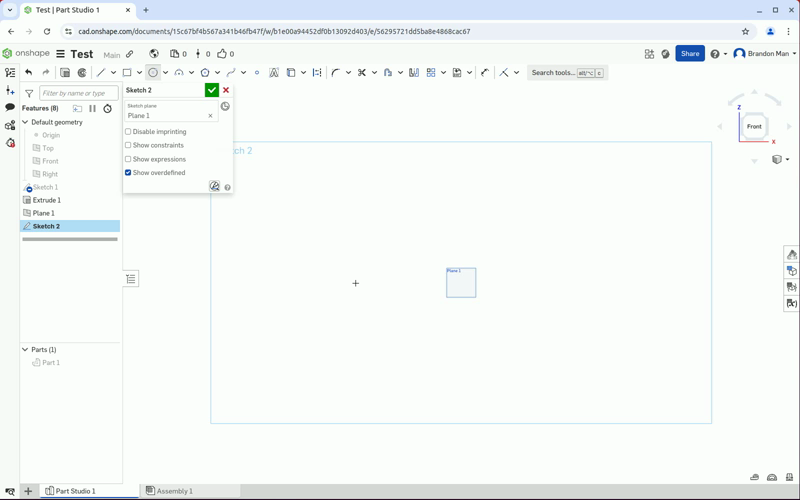
key_up(shift)
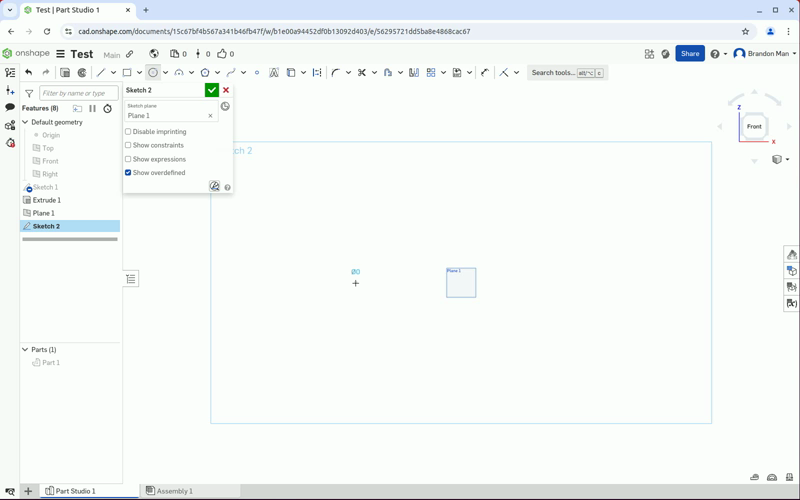
mouse_move(359, 282)
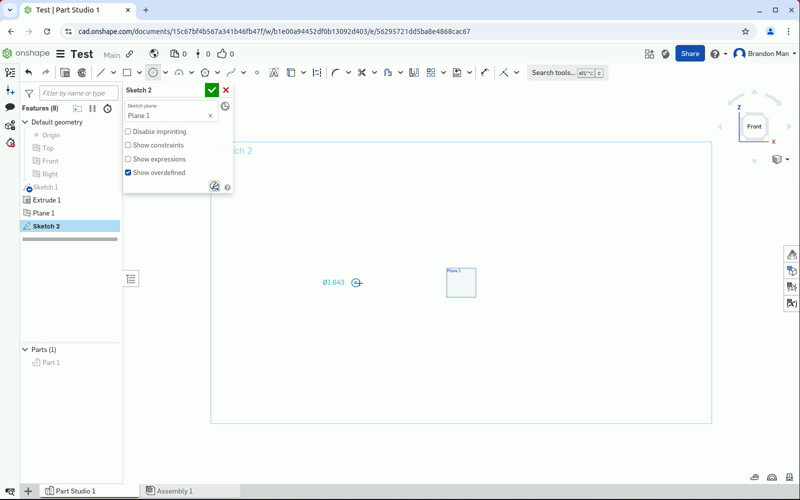
click(359, 282)
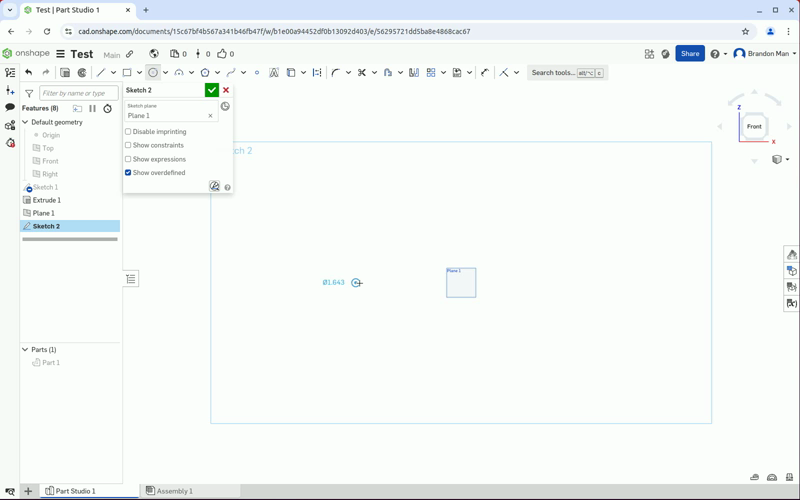
key(esc)
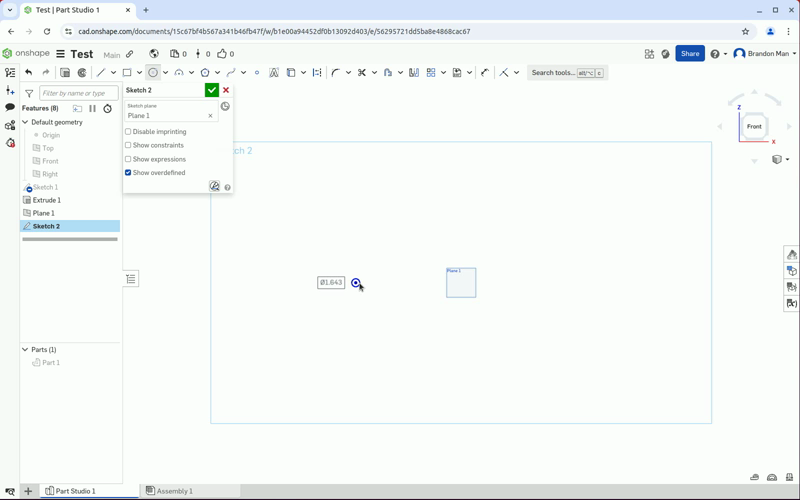
mouse_move(354, 284)
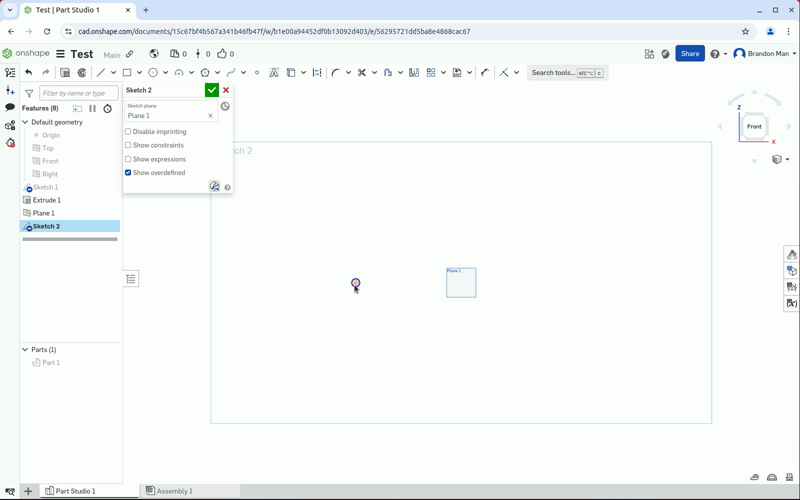
scroll(6)
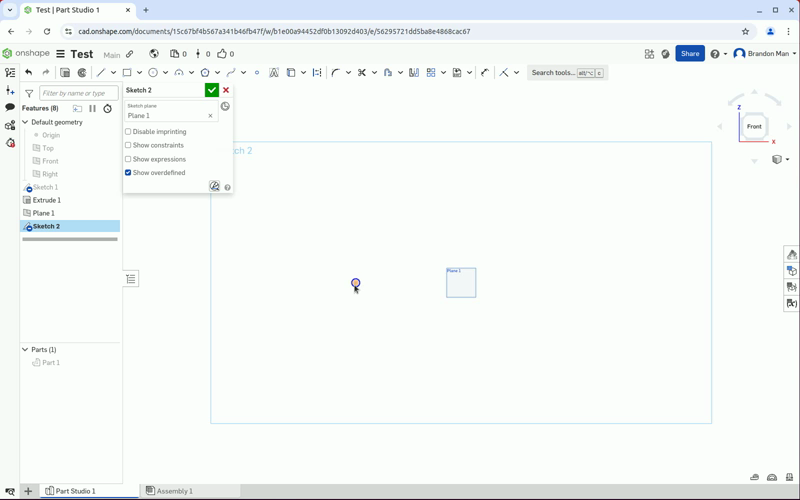
scroll(6)
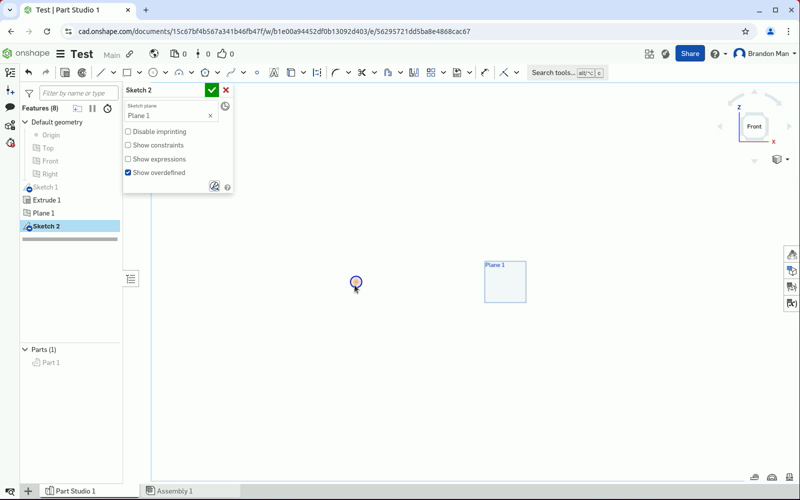
scroll(6)
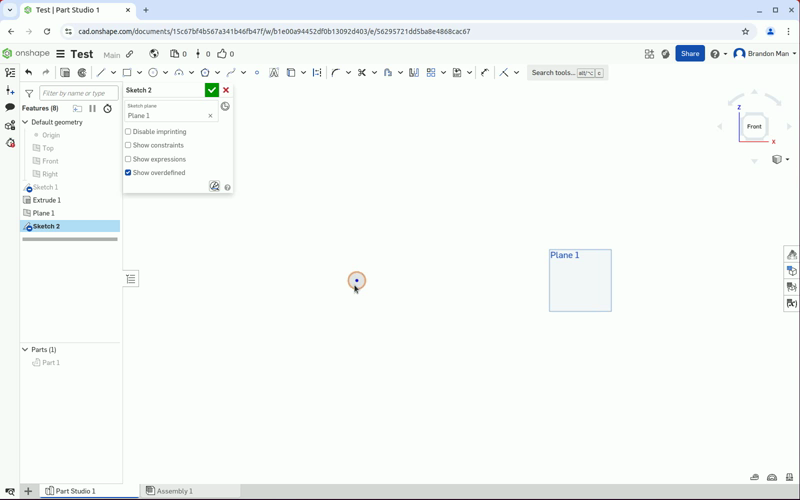
scroll(6)
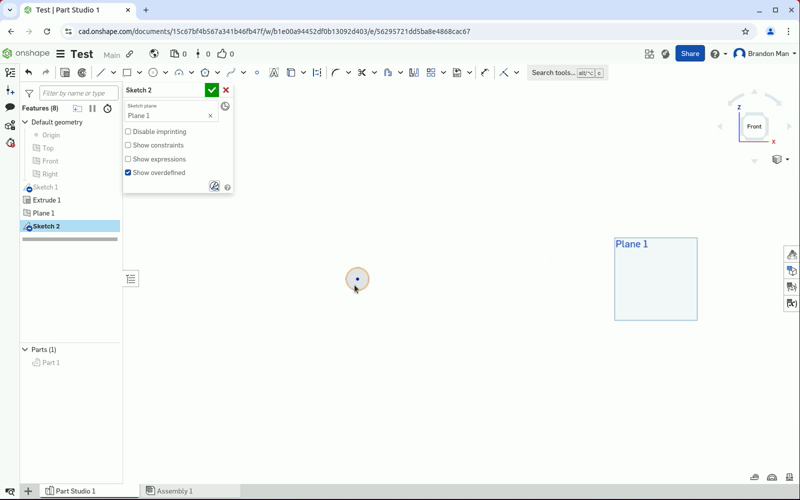
scroll(6)
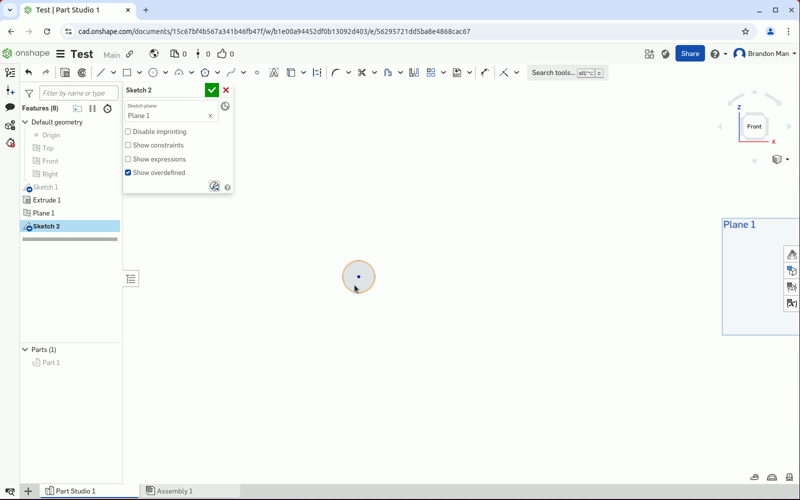
scroll(6)
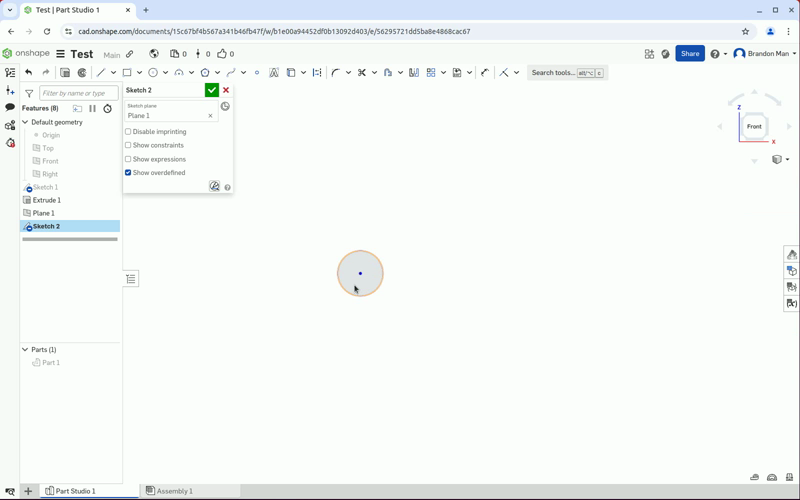
scroll(6)
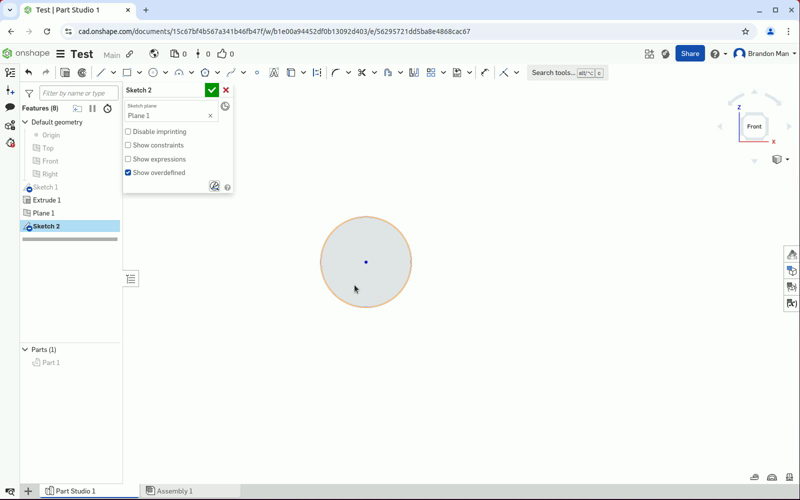
click(354, 284)
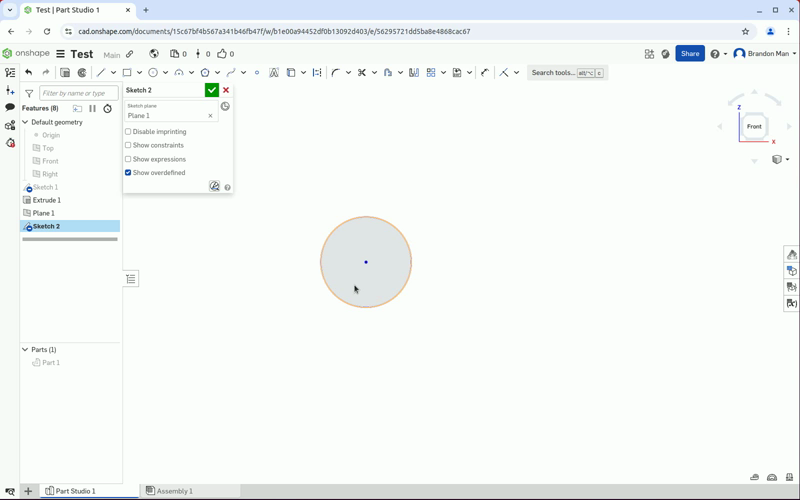
scroll(-6)
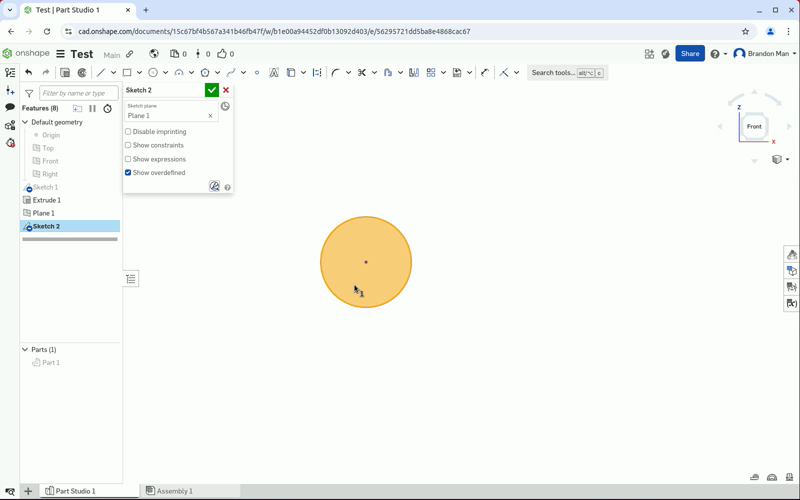
scroll(-6)
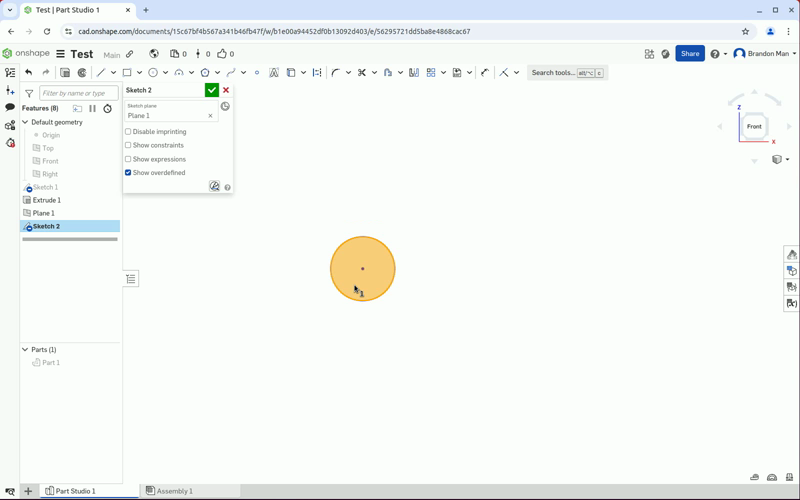
scroll(-6)
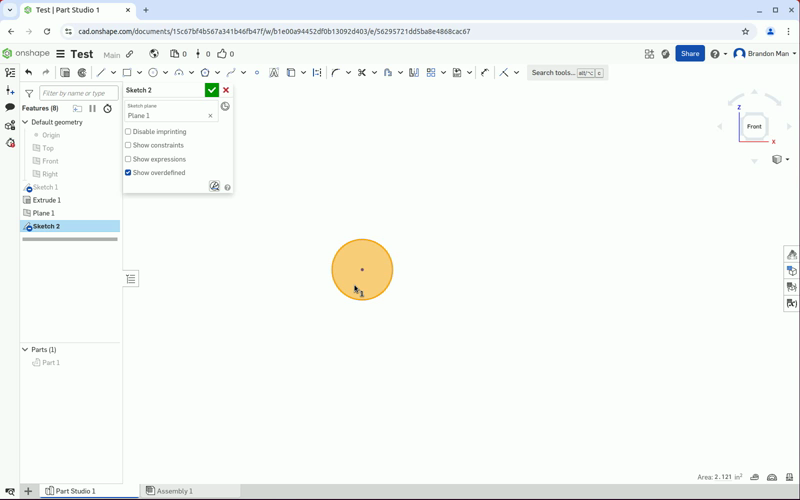
scroll(-6)
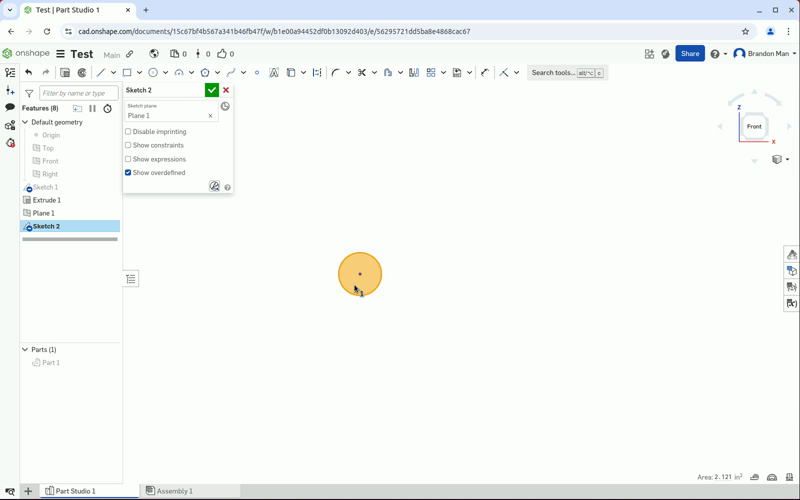
scroll(-6)
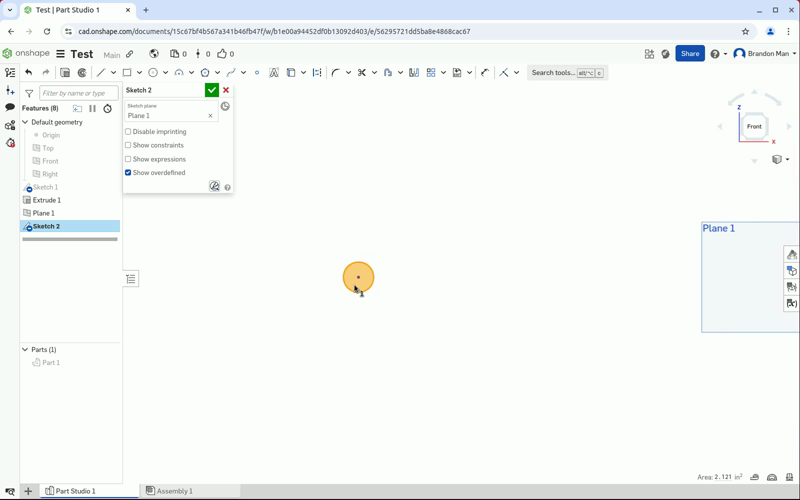
scroll(-6)
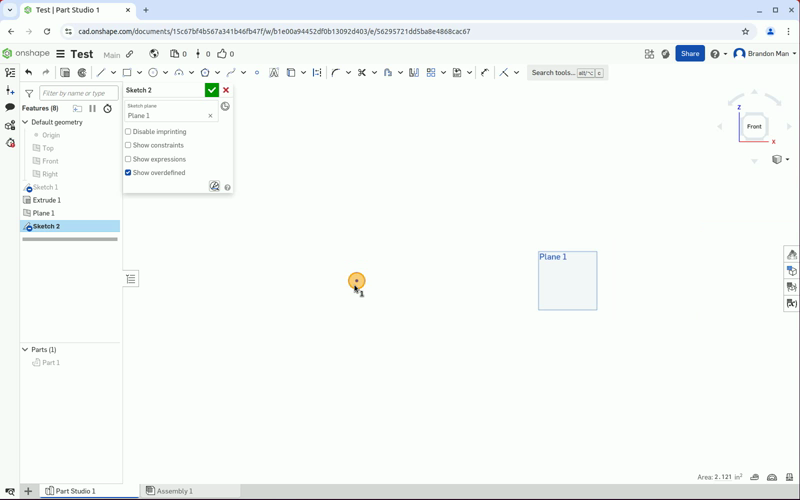
scroll(-6)
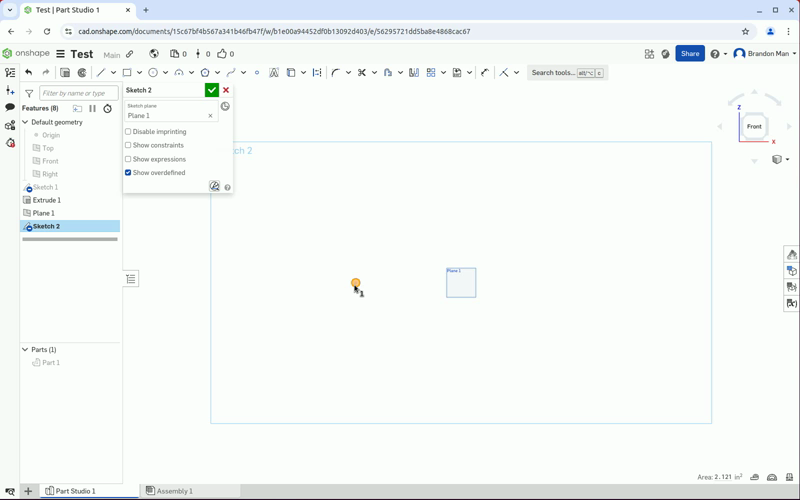
mouse_move(73, 352)
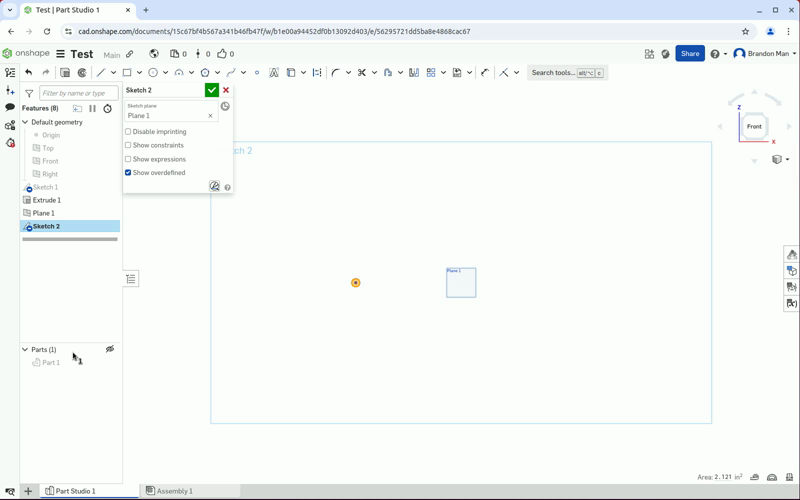
key(shift+y)
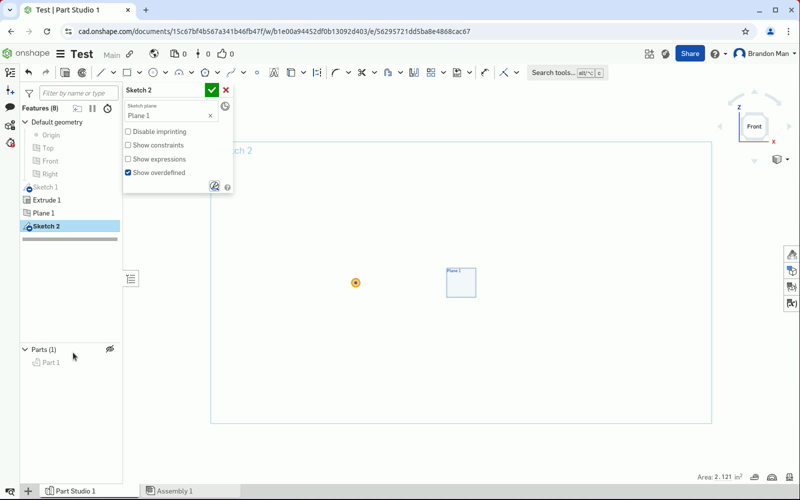
key(shift+e)
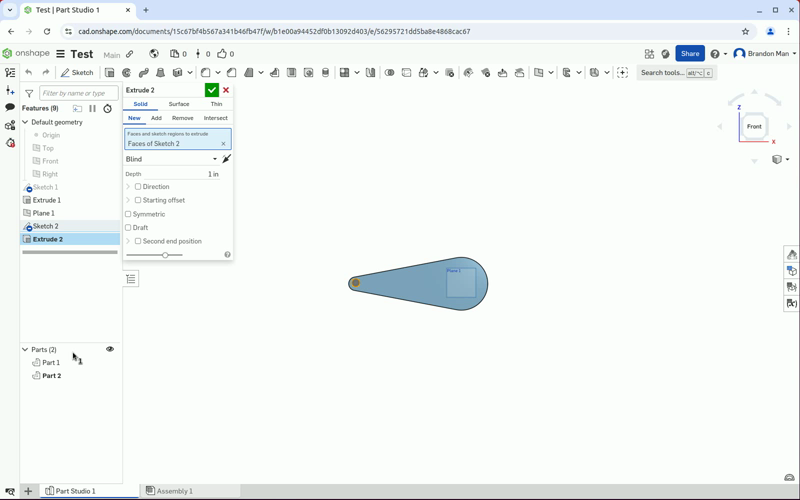
mouse_move(143, 106)
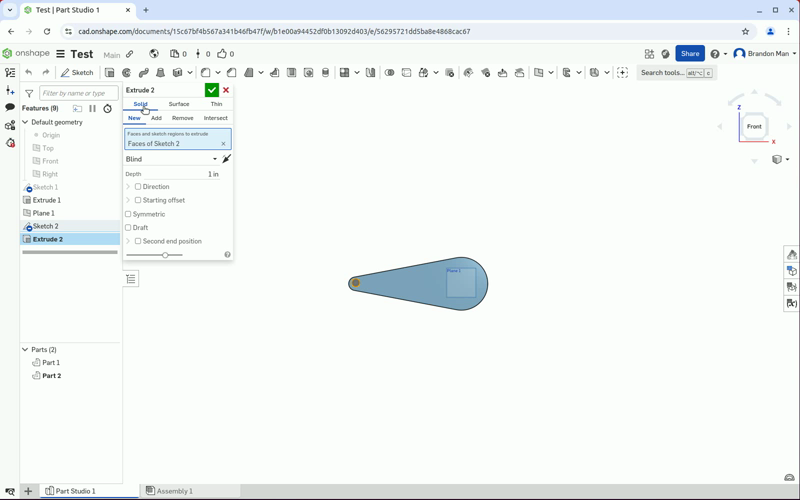
click(143, 106)
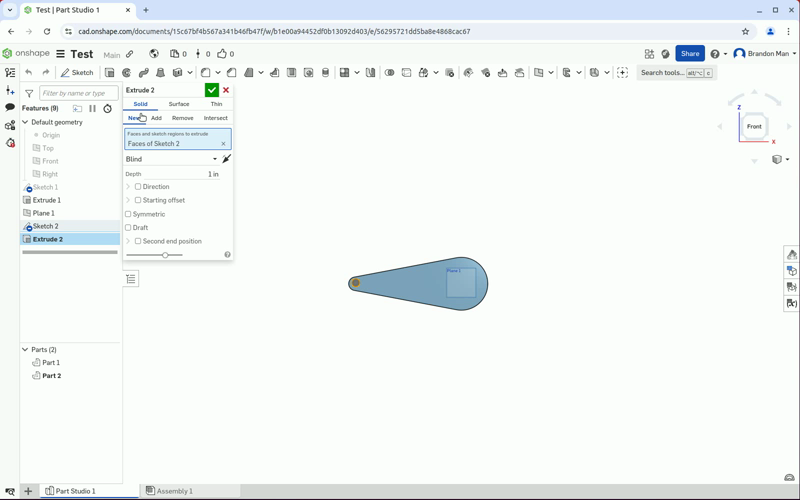
mouse_move(137, 120)
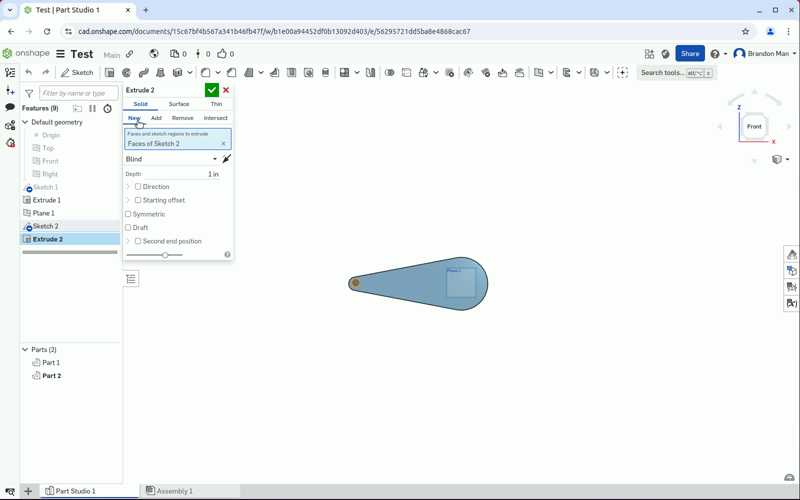
click(137, 120)
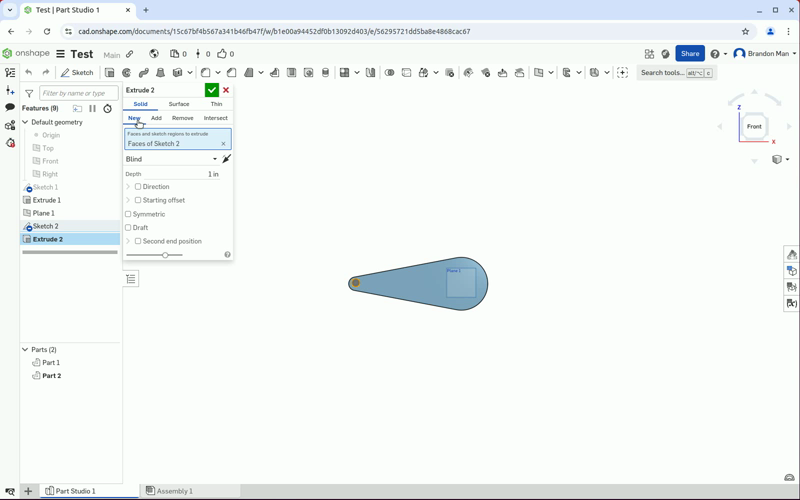
key(tab, 4)
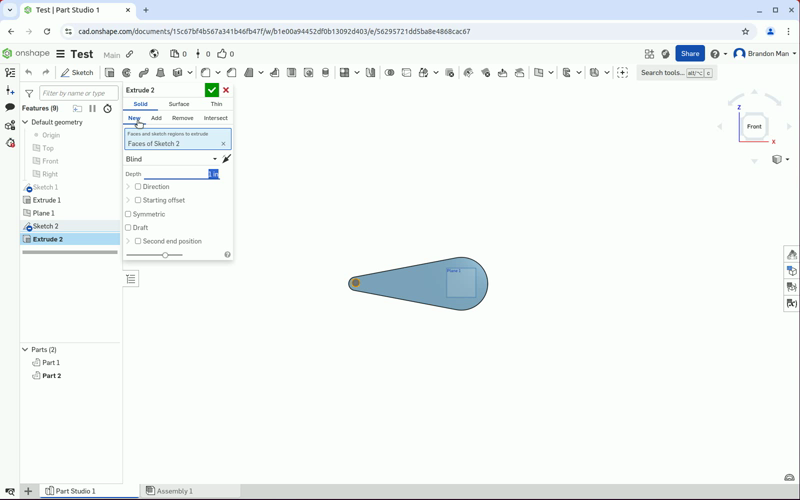
text(1.204)
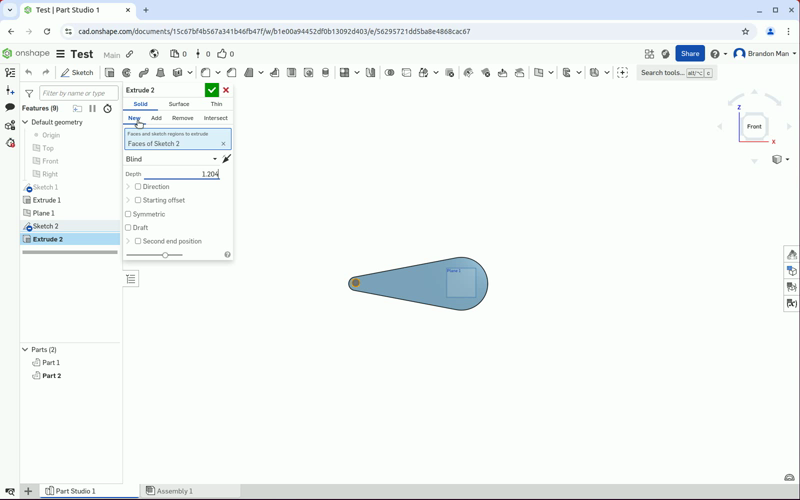
key(enter)
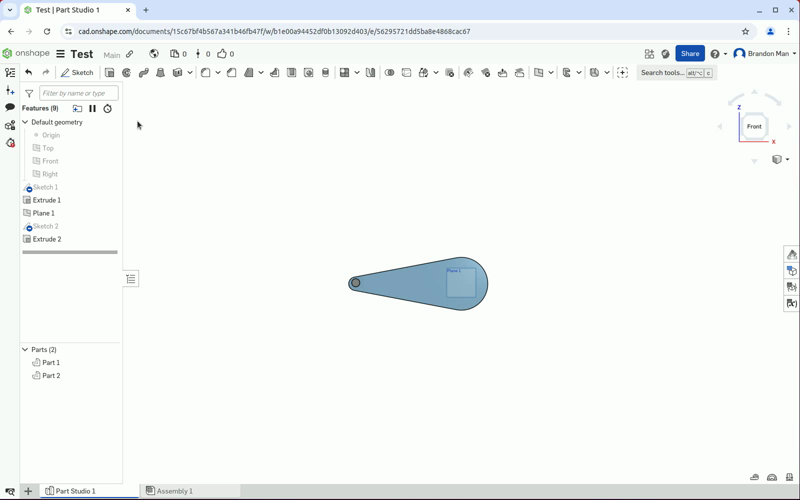
key(shift+h)
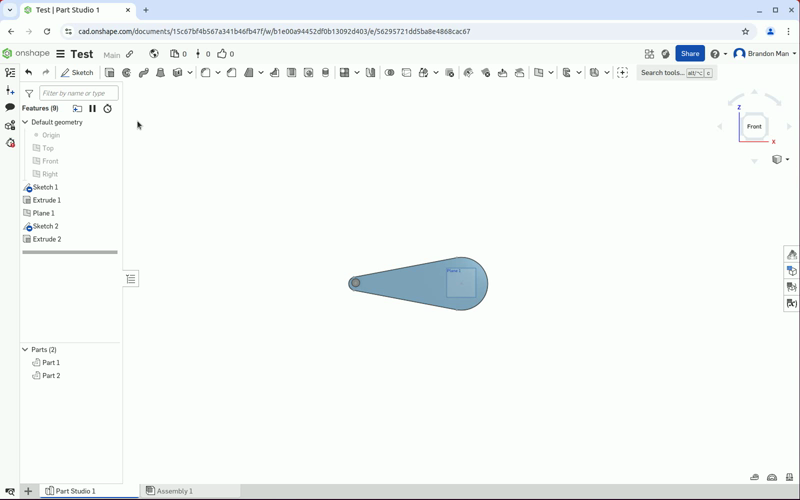
key(shift+h)
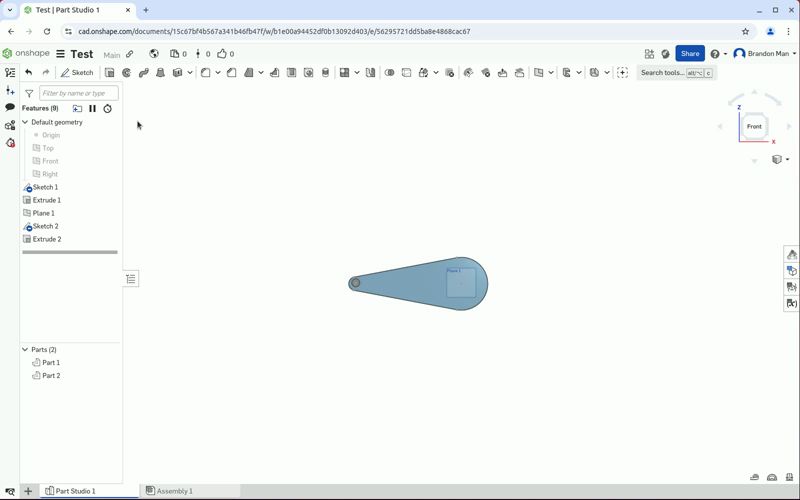
key(shift+7)
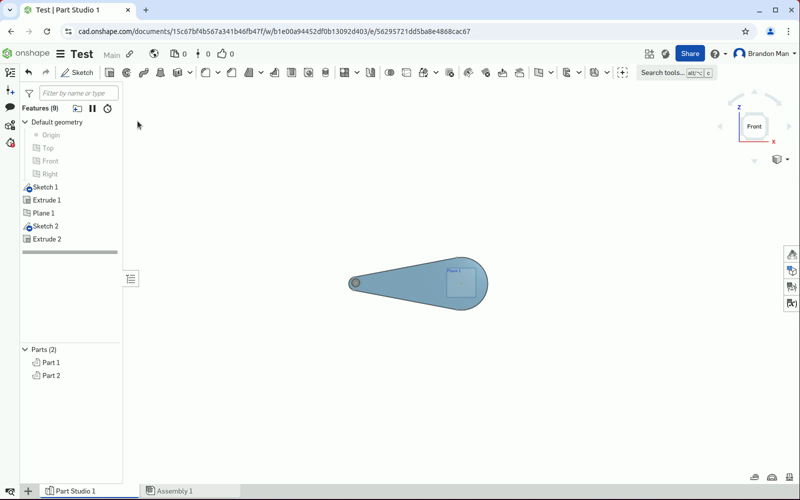
key(left, 2)
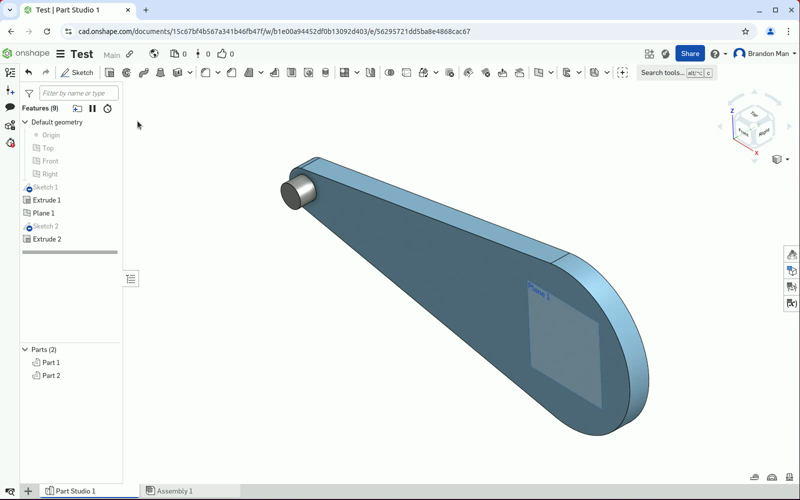
key(down, 2)
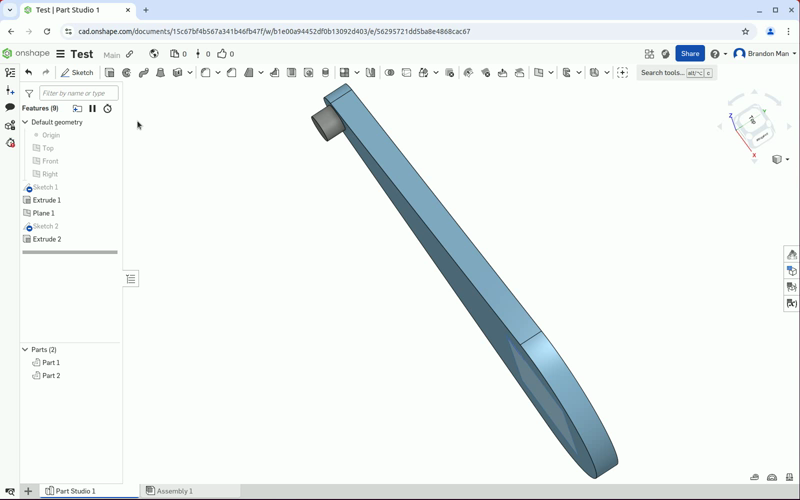
key(up, 2)
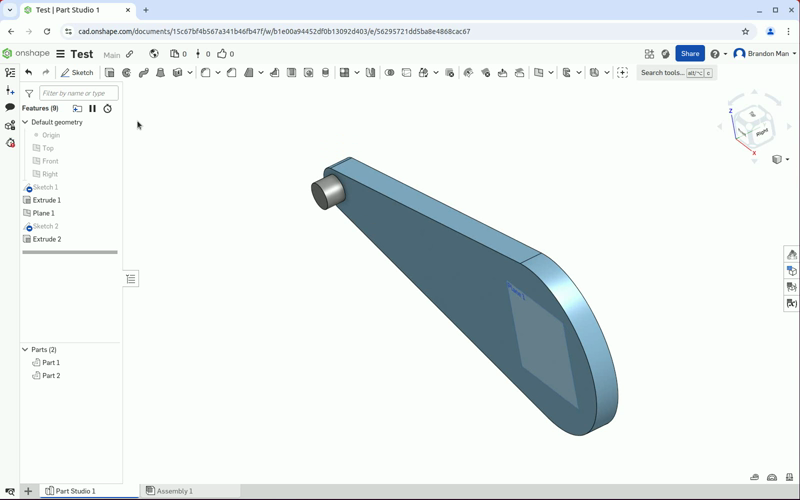
key(right, 2)
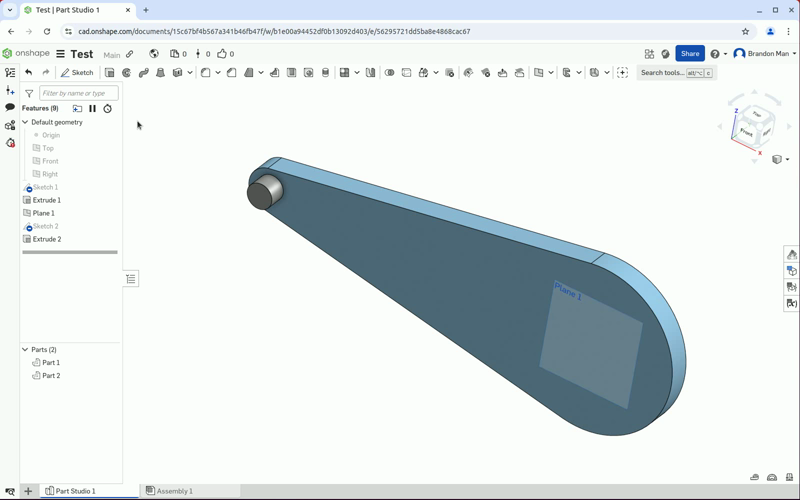
mouse_move(73, 189)
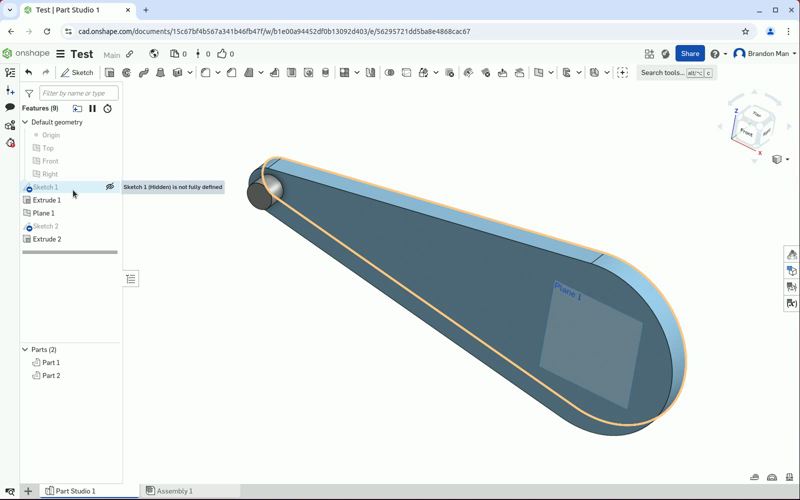
click(73, 189)